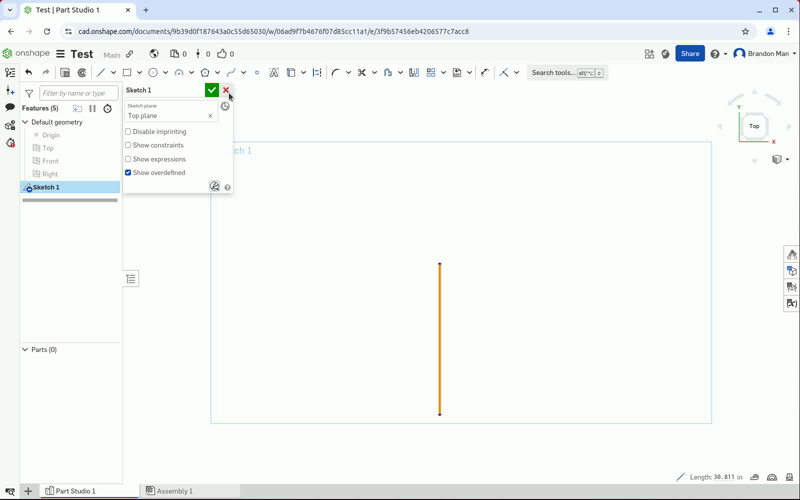
key(shift+h)
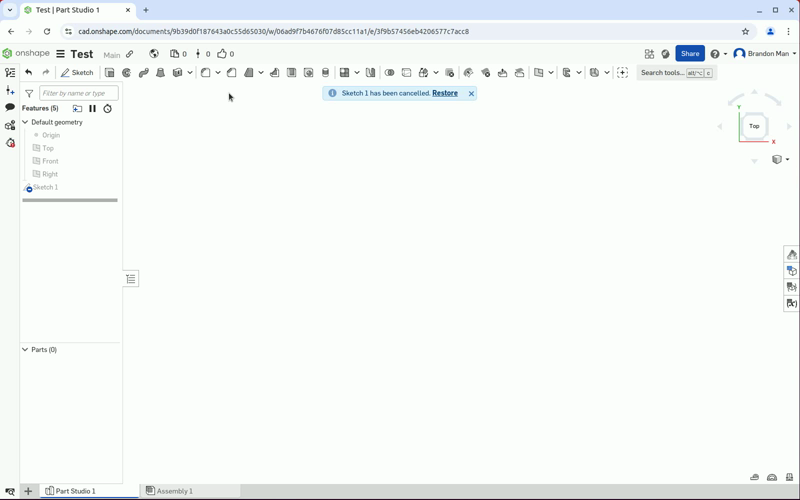
mouse_move(73, 352)
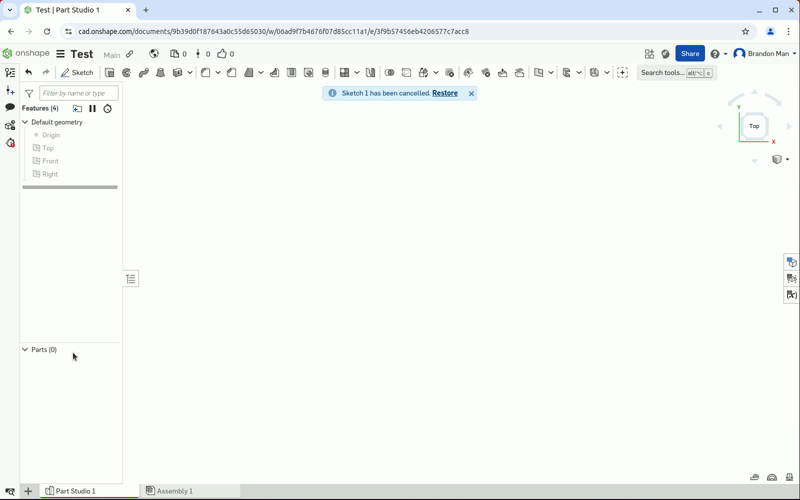
key(y)
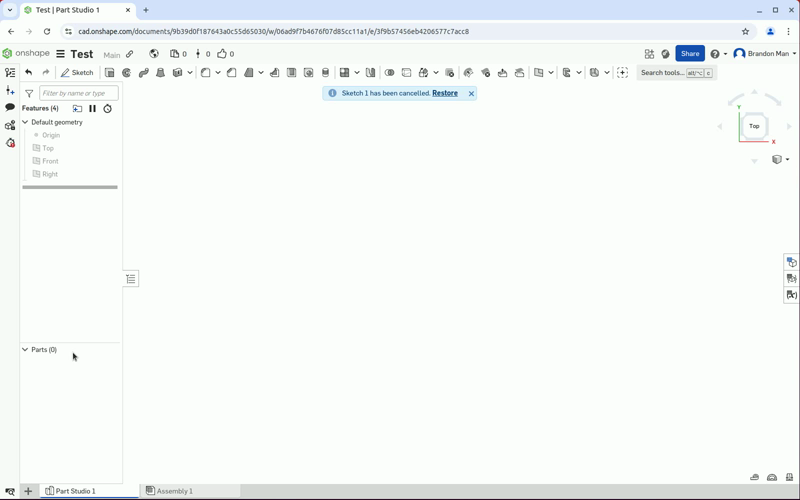
key(shift+p)
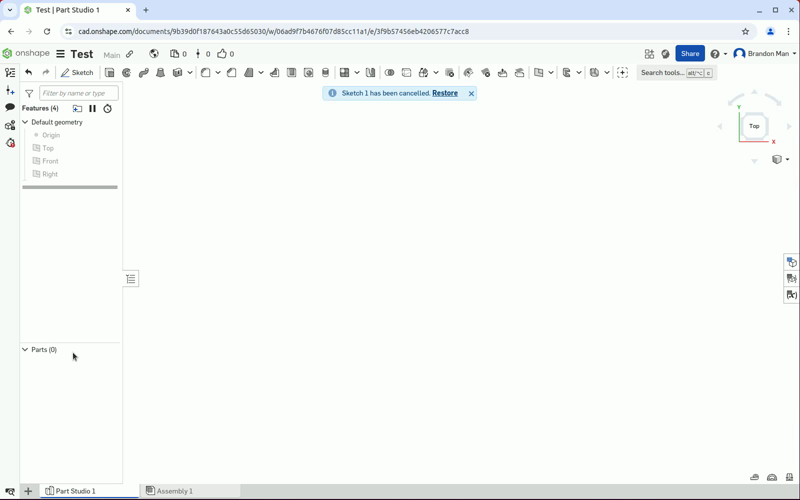
key(space)
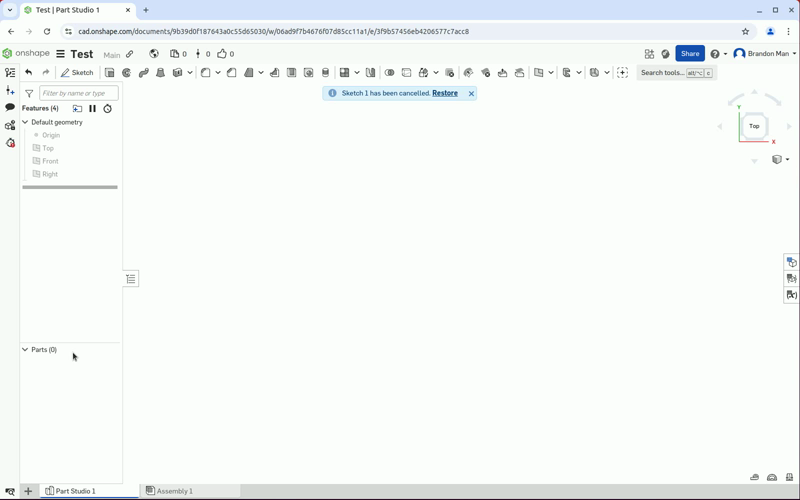
key_down(shift)
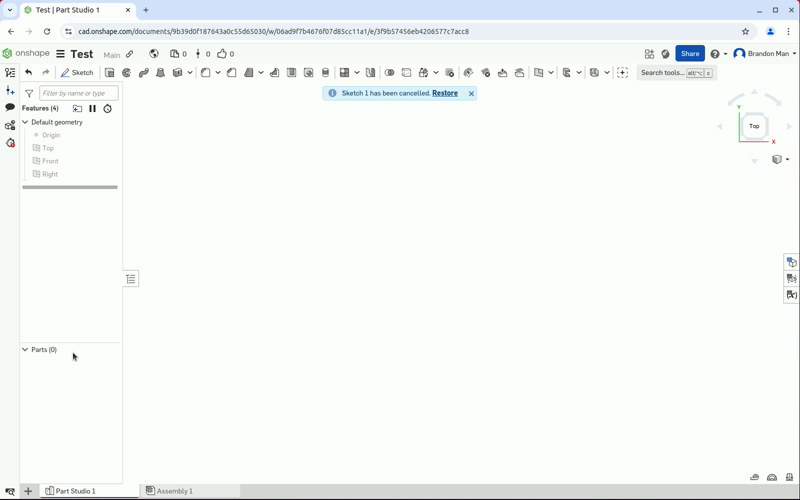
key(up)
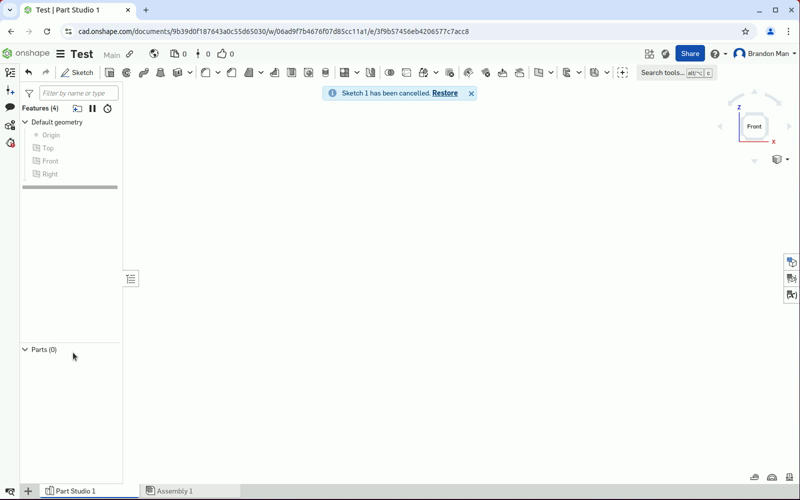
key_up(shift)
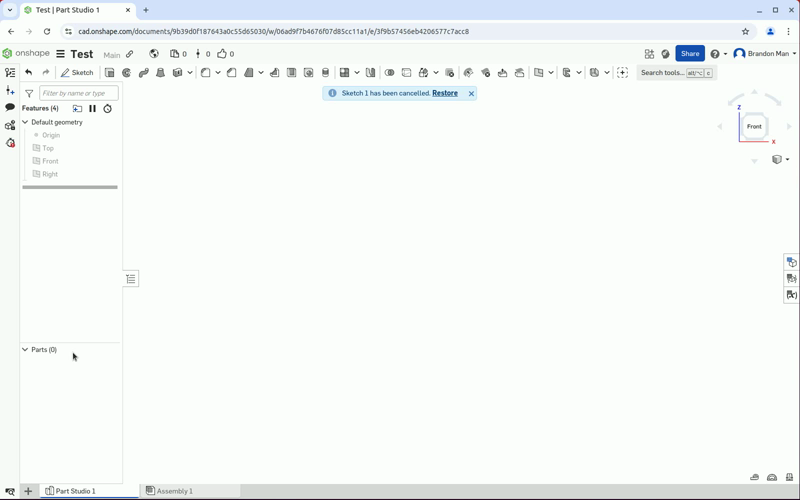
key(space)
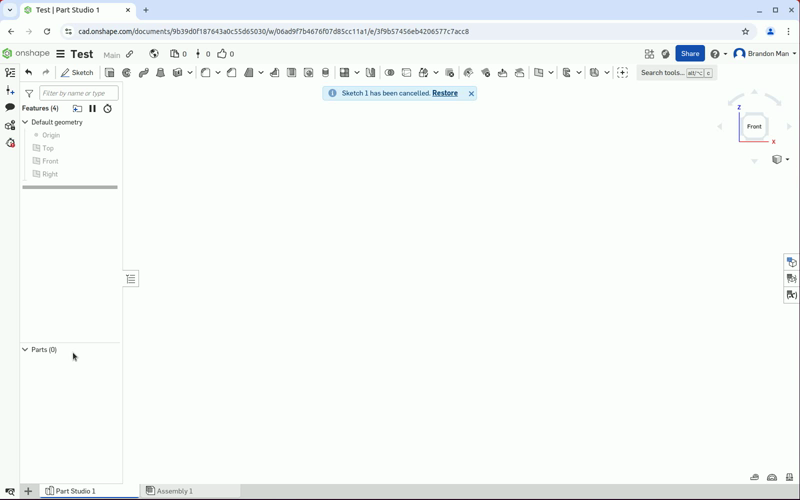
key_down(shift)
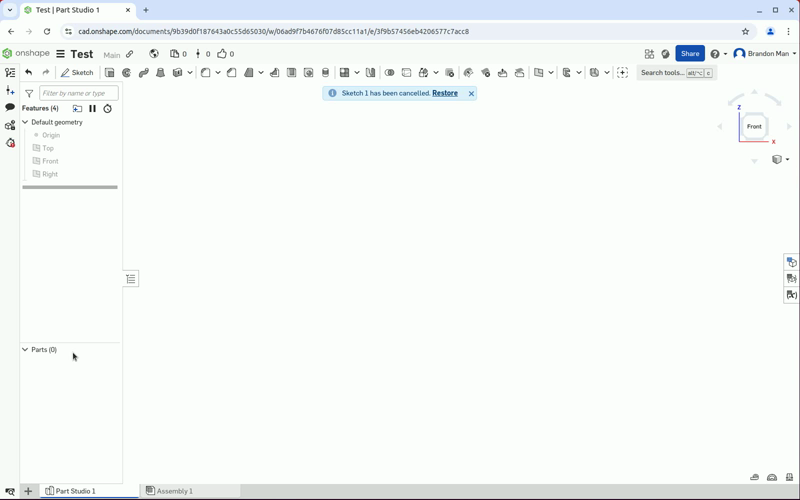
key(left)
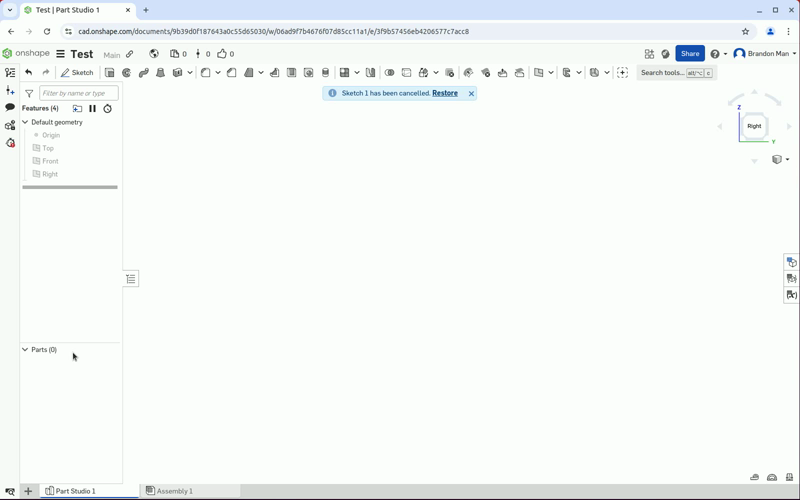
key_up(shift)
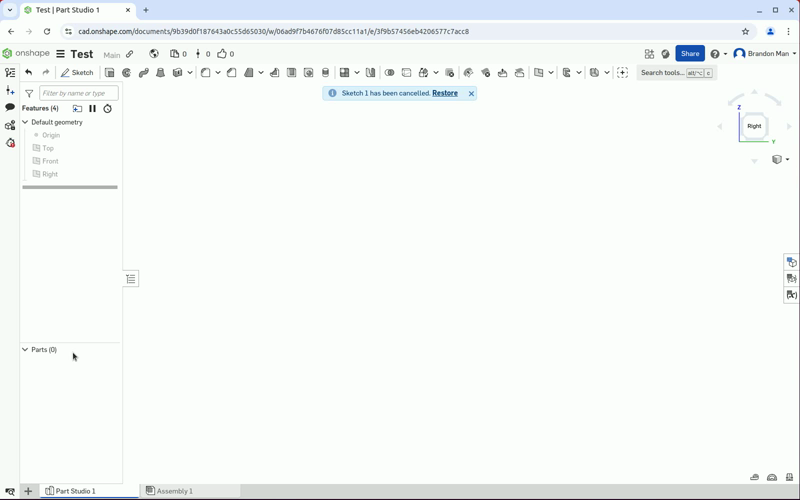
mouse_move(73, 352)
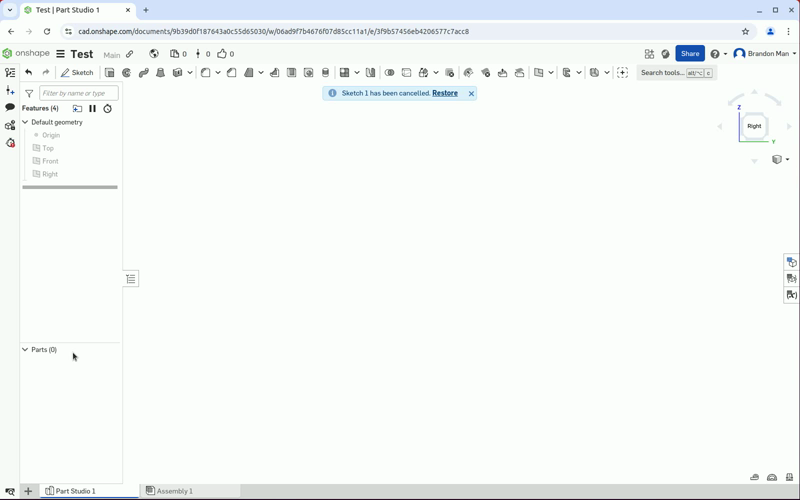
key(shift+y)
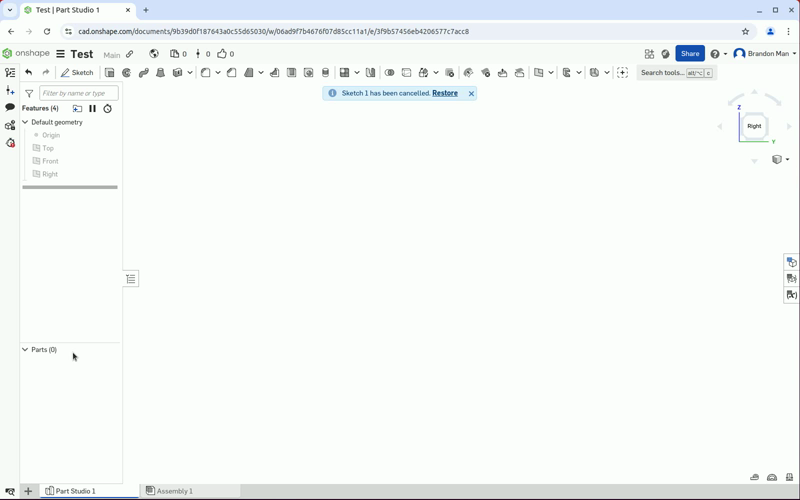
key(shift+s)
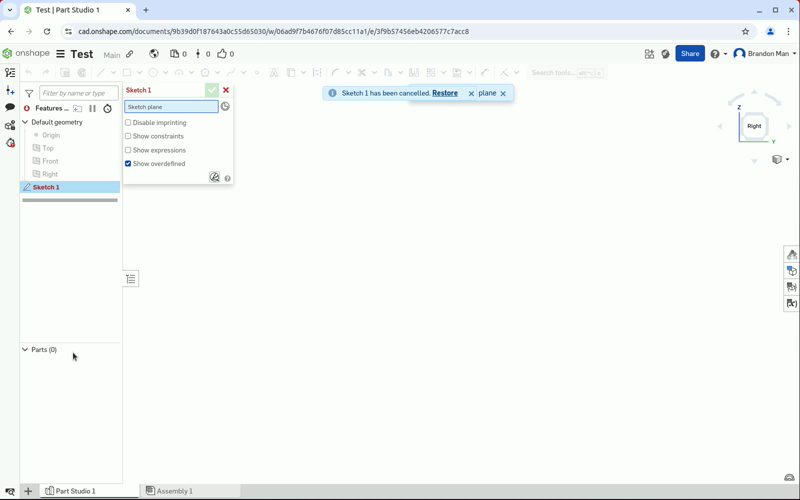
mouse_move(73, 176)
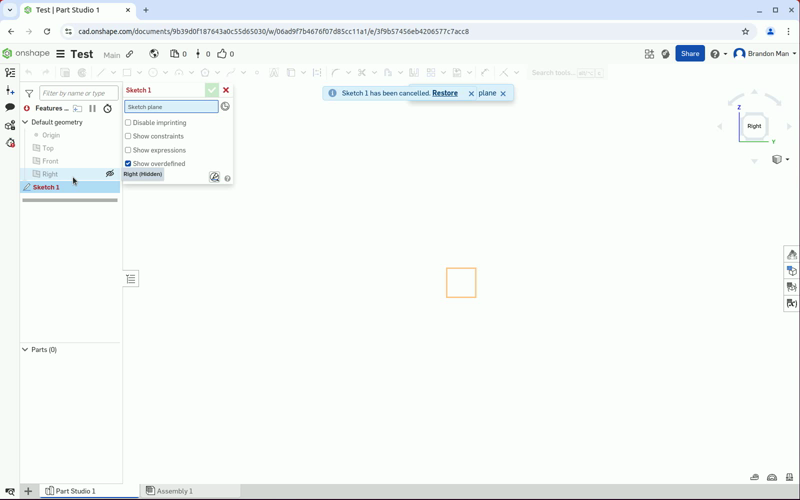
click(73, 176)
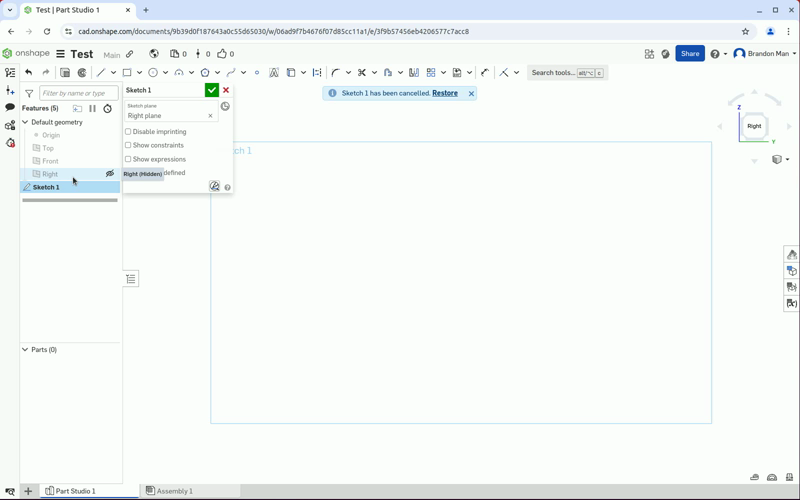
mouse_move(73, 352)
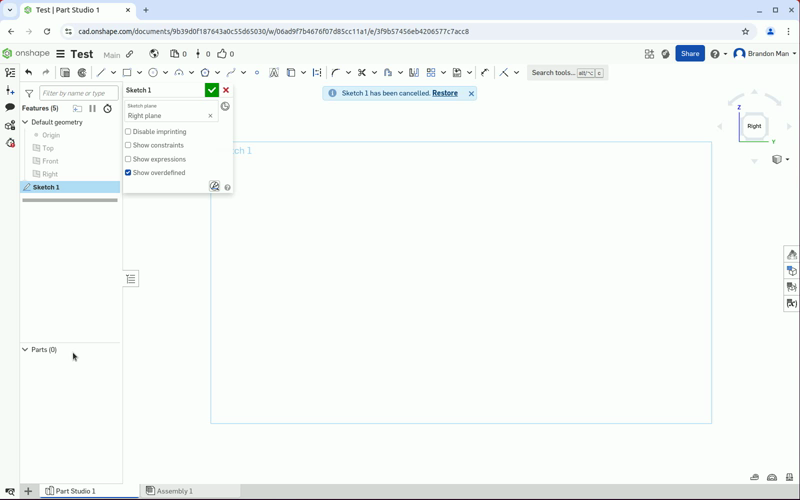
key(y)
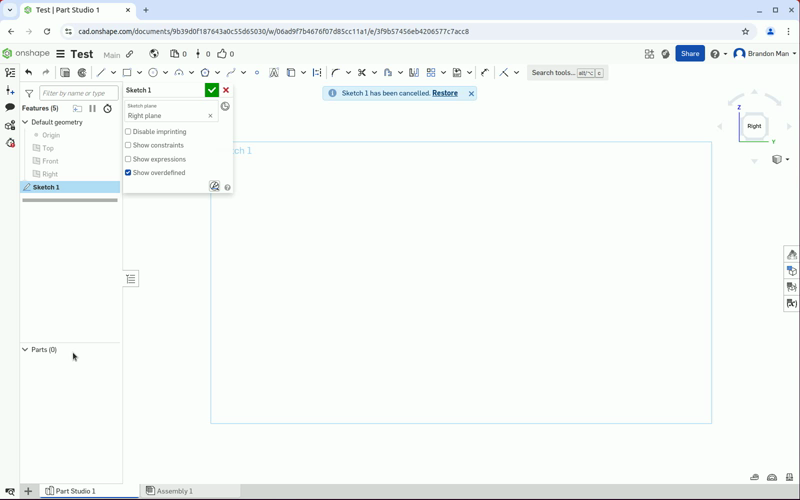
key(l)
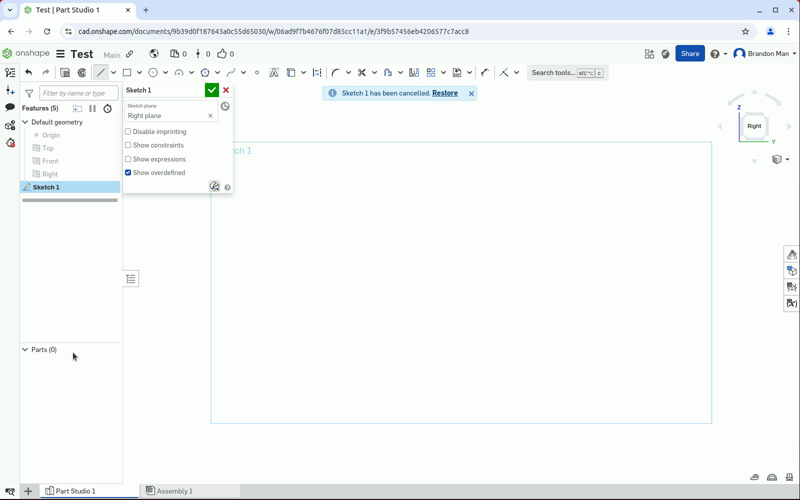
key_down(shift)
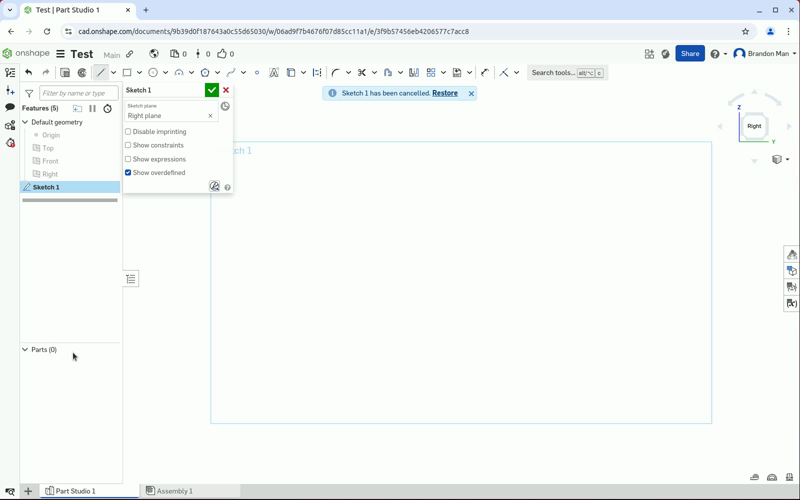
mouse_move(433, 218)
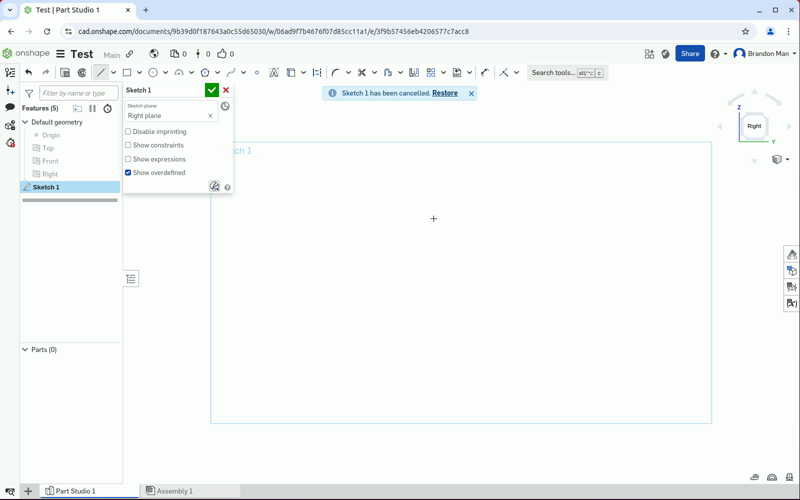
click(433, 218)
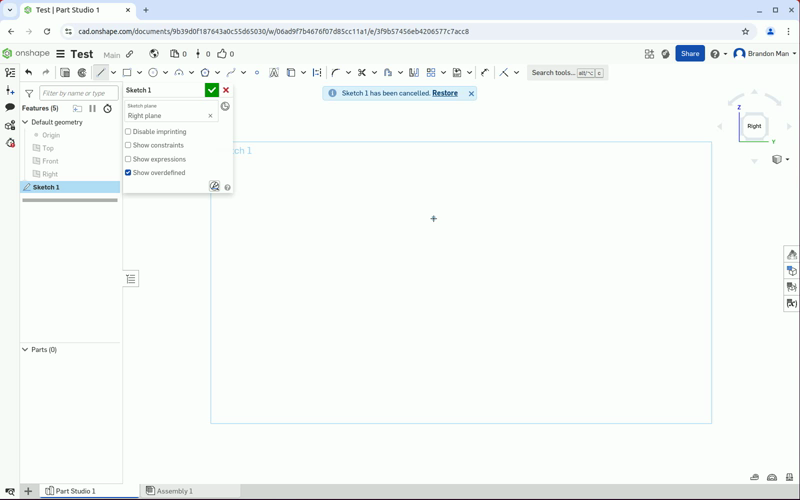
key_up(shift)
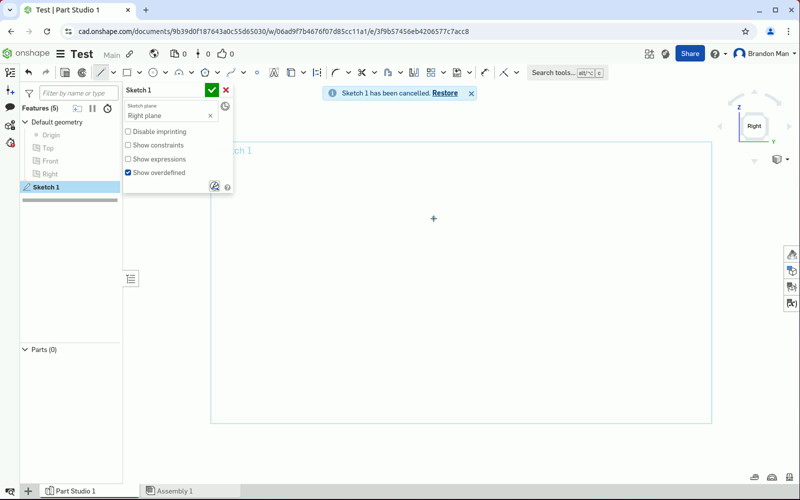
key_down(shift)
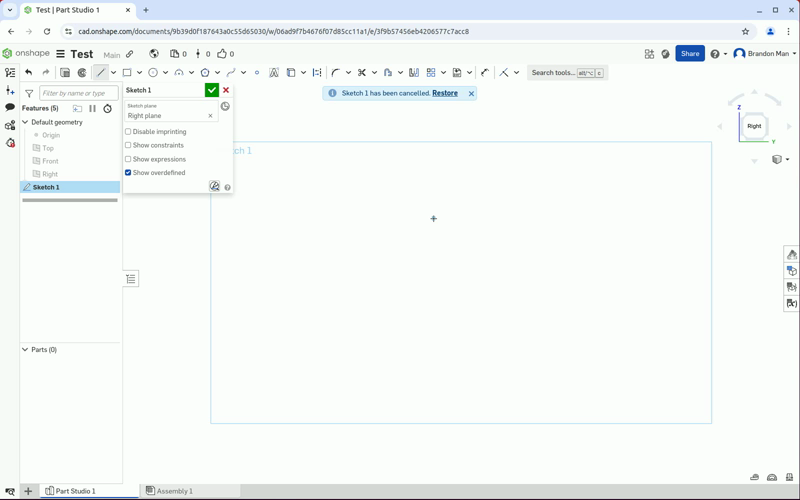
mouse_move(463, 218)
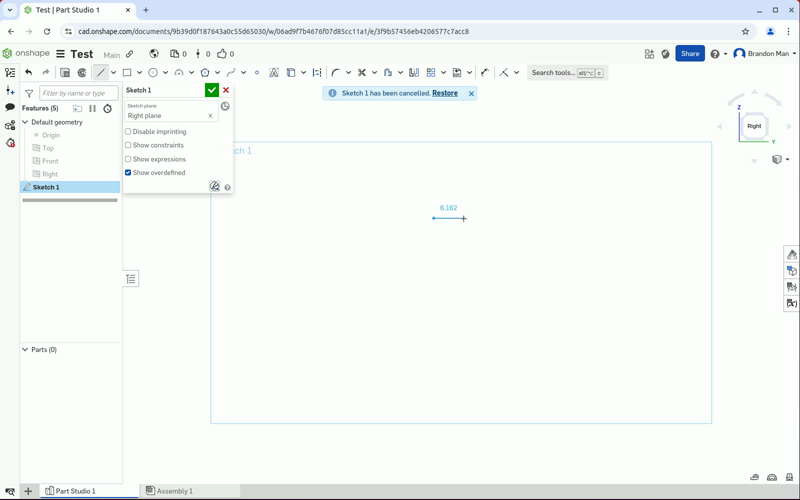
mouse_move(487, 218)
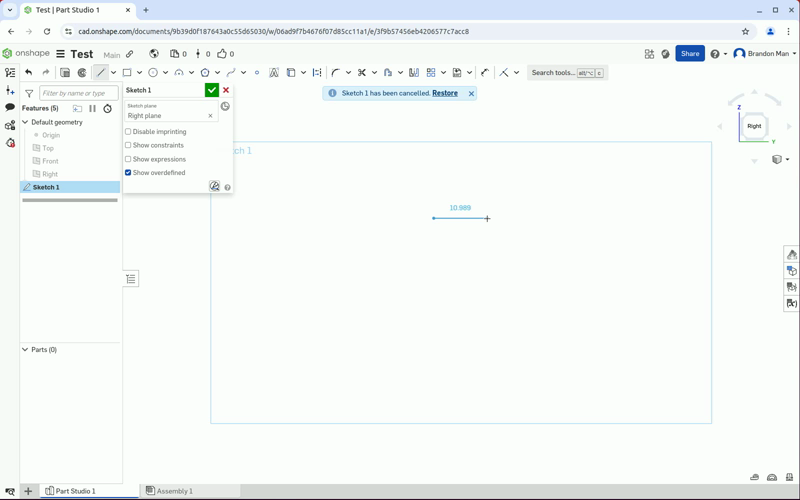
click(487, 218)
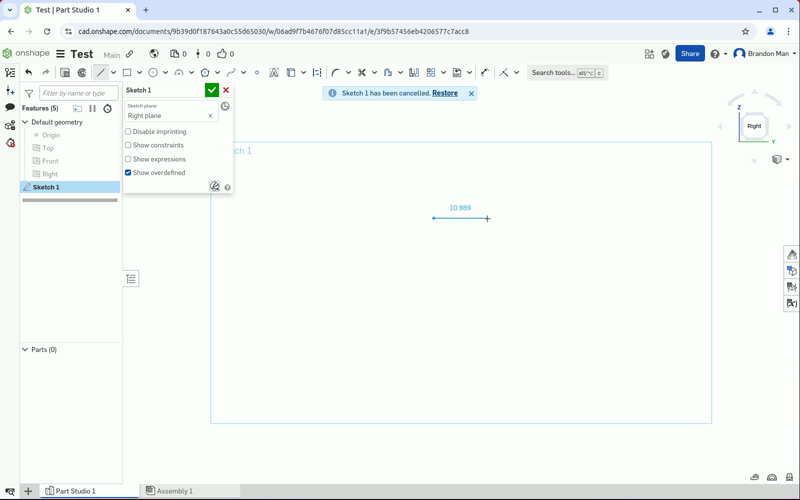
key_up(shift)
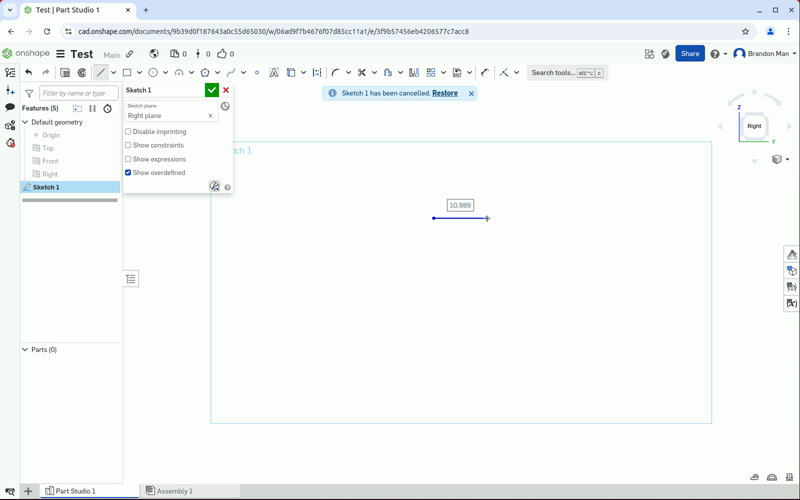
key_down(shift)
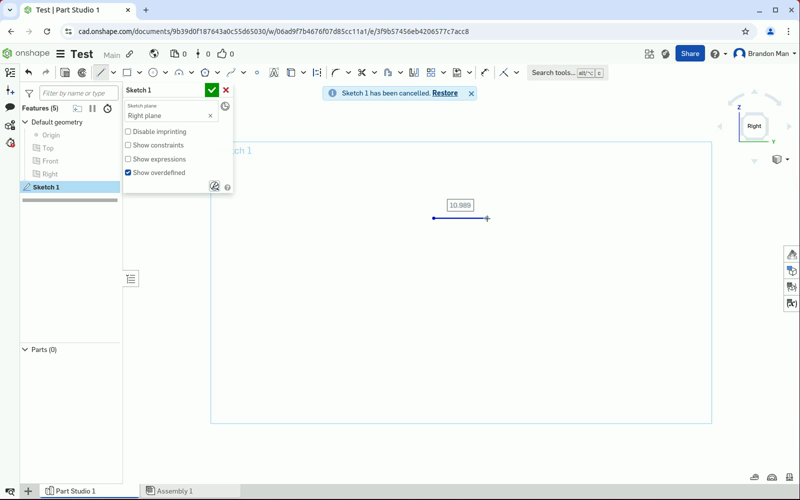
mouse_move(517, 218)
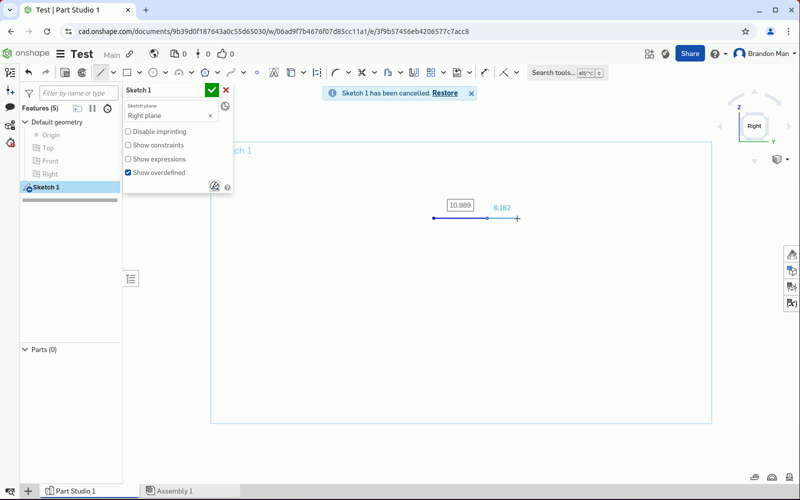
mouse_move(487, 170)
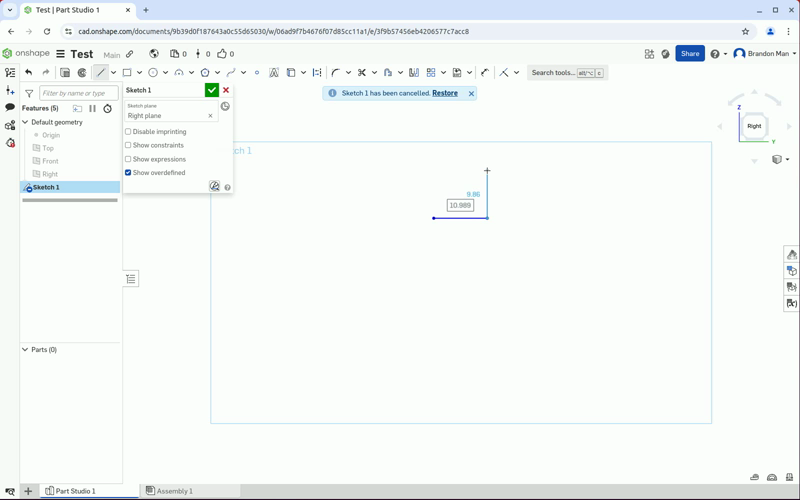
click(487, 170)
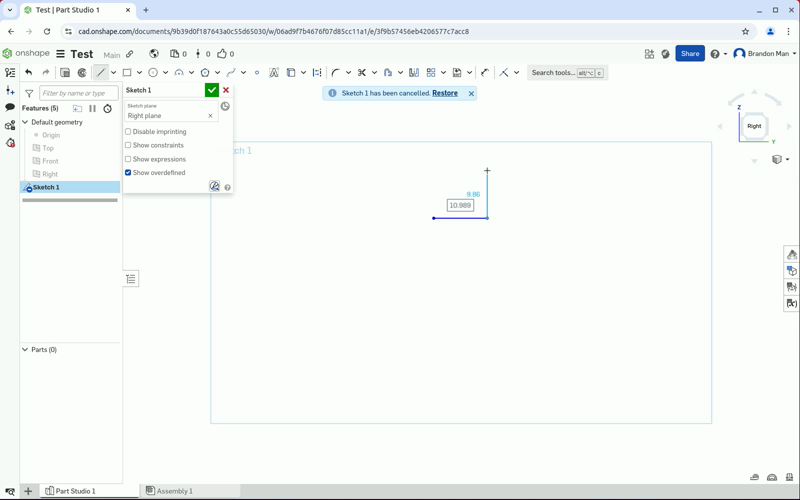
key_up(shift)
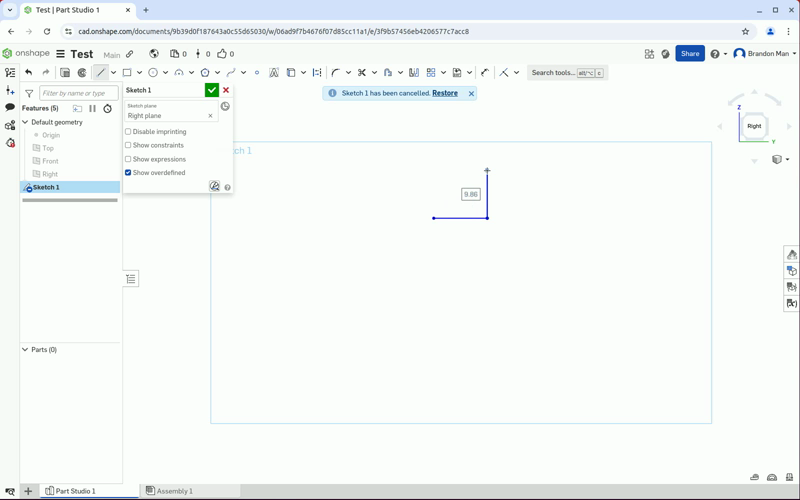
key_down(shift)
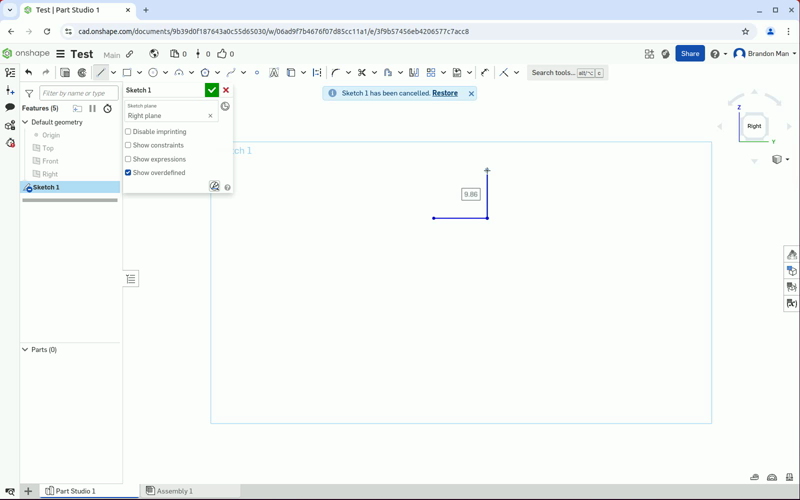
mouse_move(517, 170)
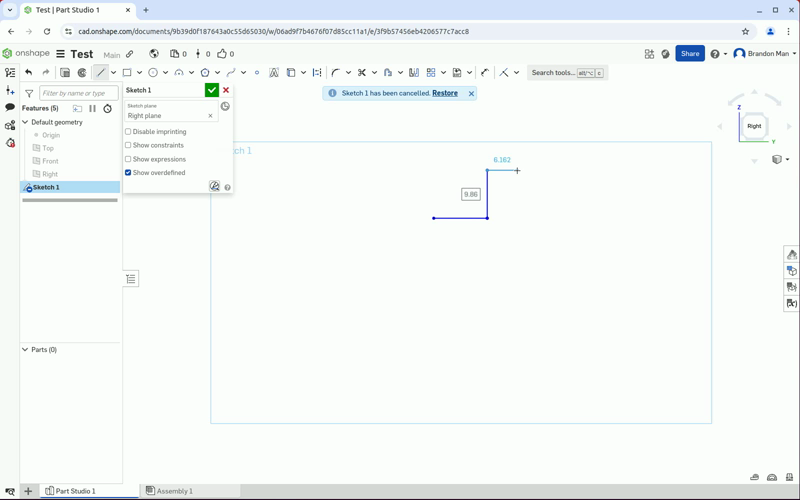
mouse_move(433, 170)
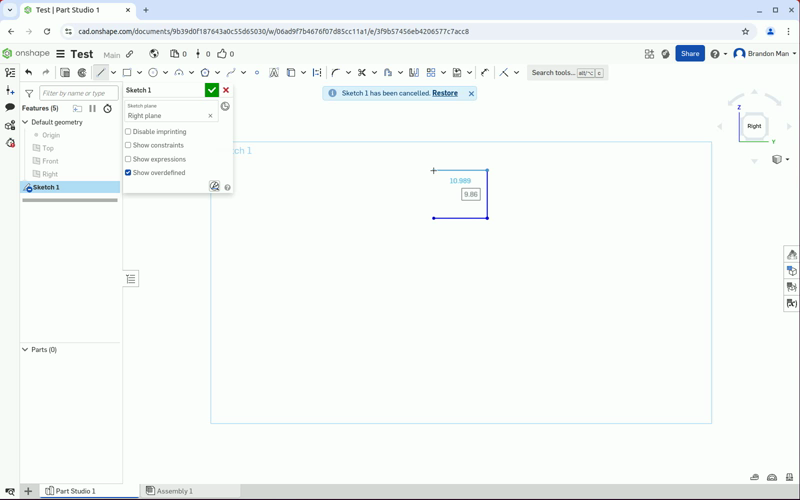
click(433, 170)
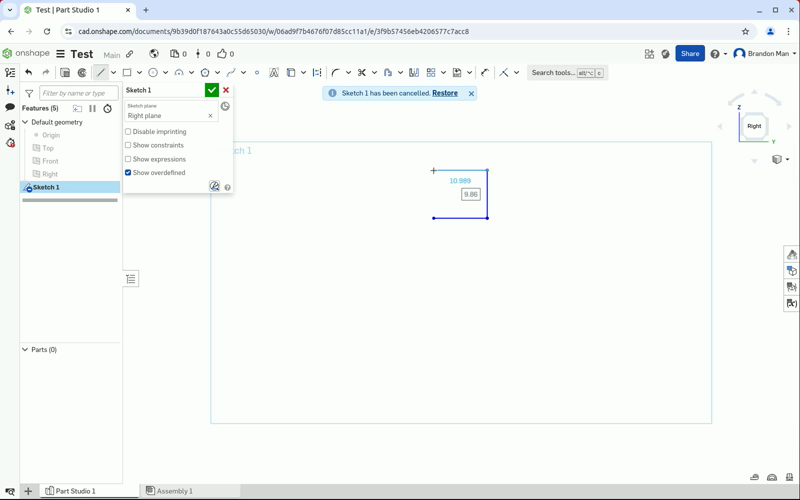
key_up(shift)
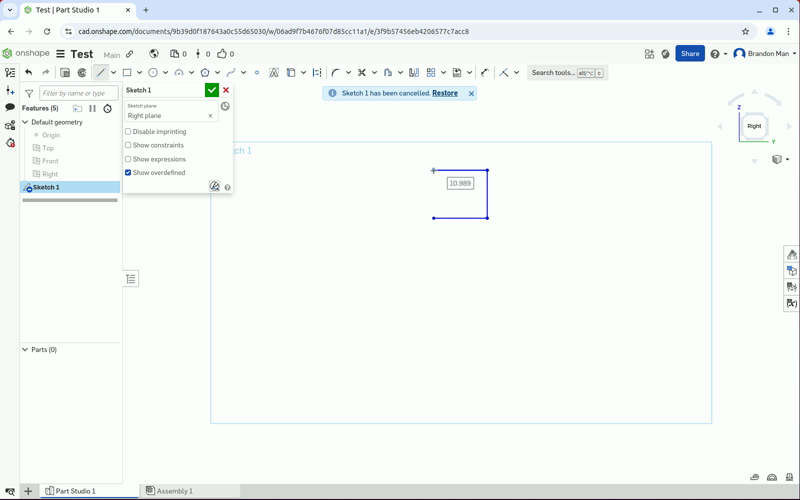
mouse_move(463, 170)
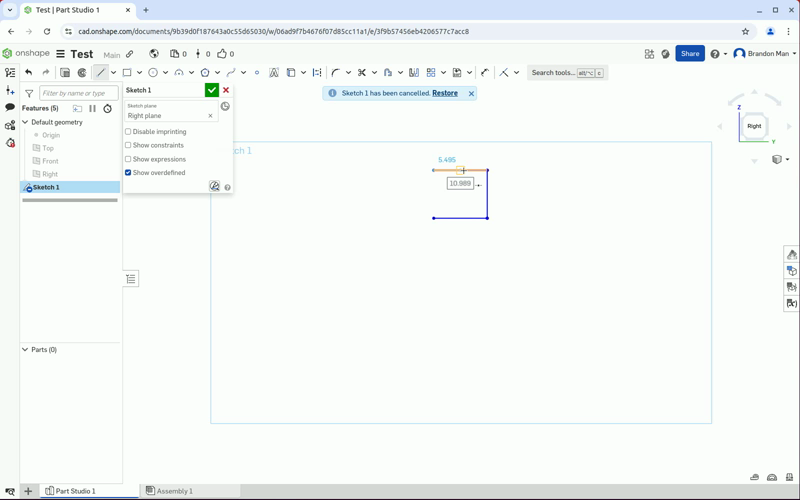
key_down(shift)
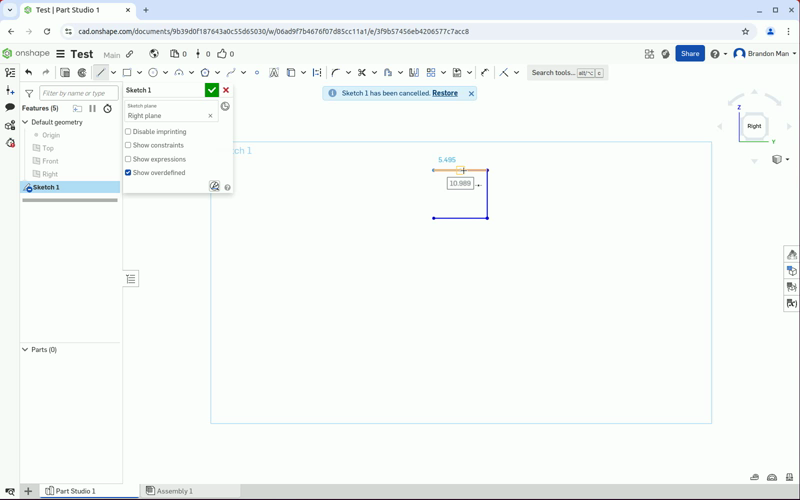
mouse_move(433, 218)
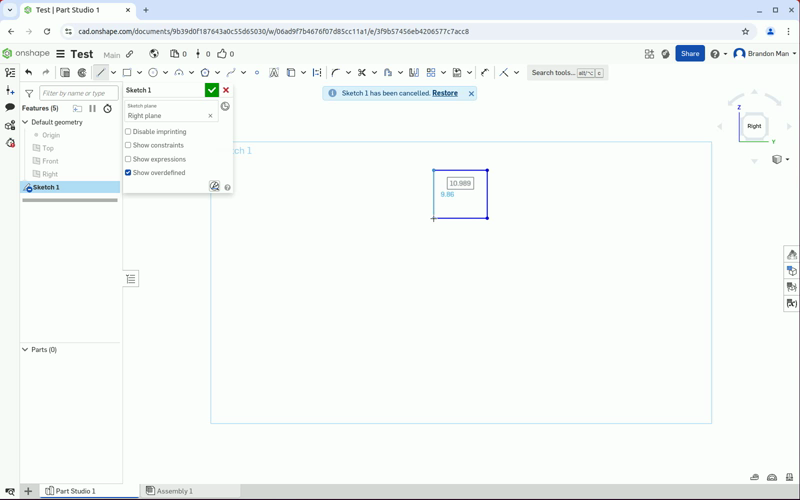
key_up(shift)
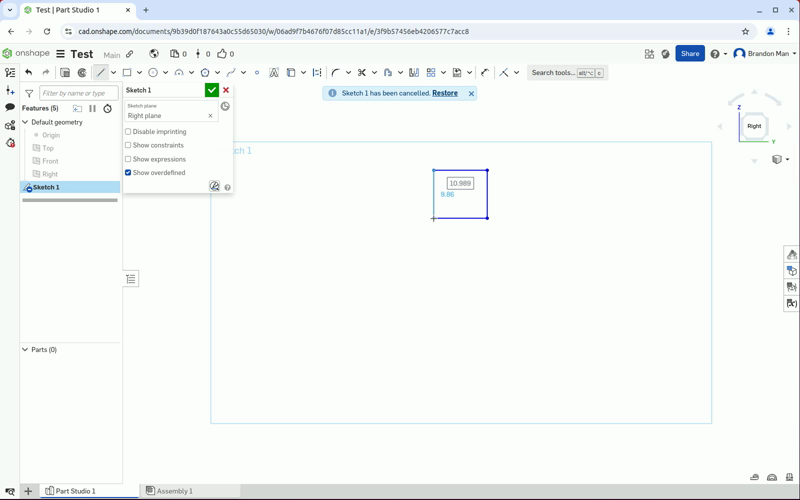
click(433, 218)
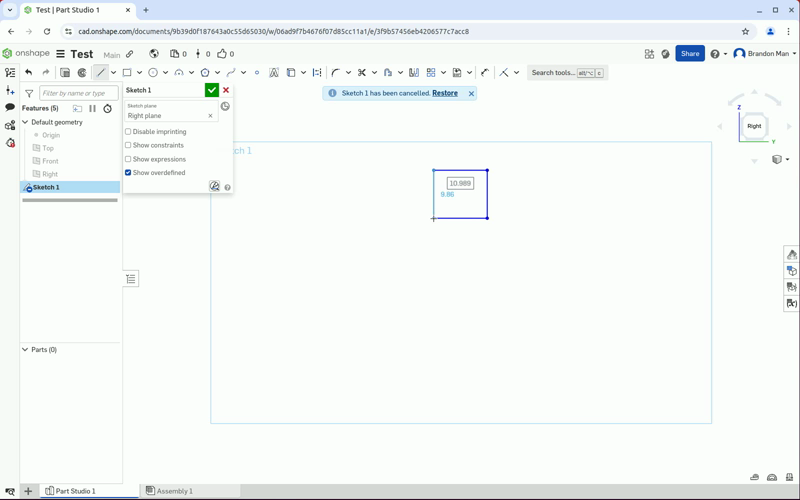
key(esc)
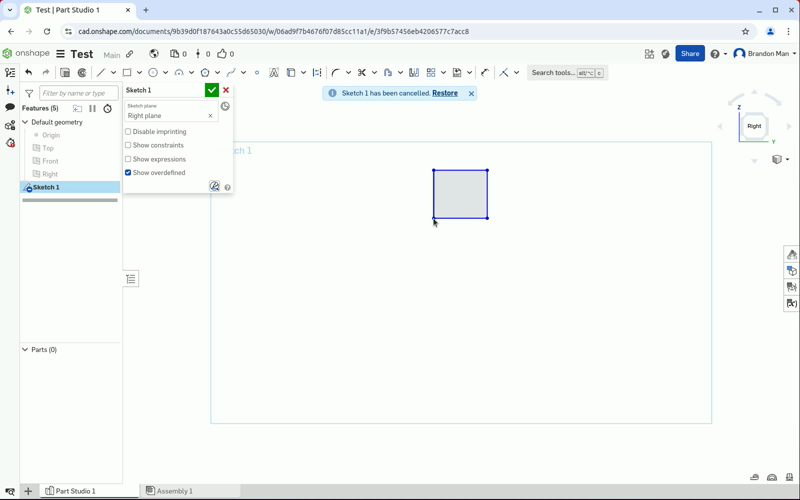
mouse_move(481, 191)
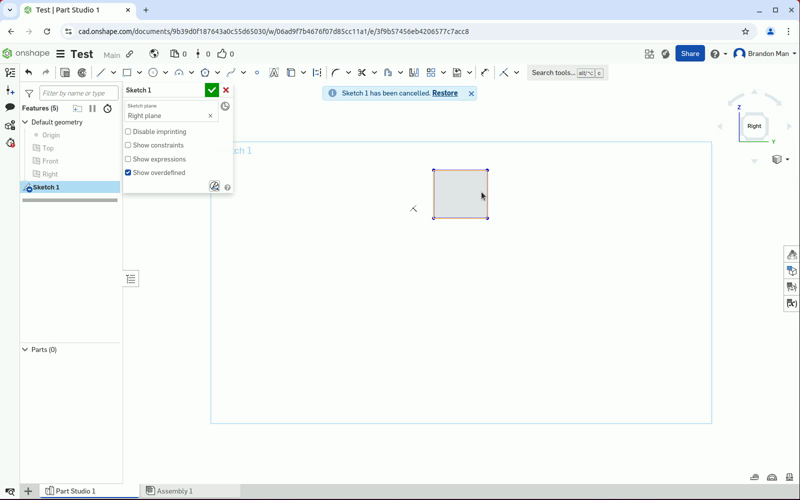
click(481, 191)
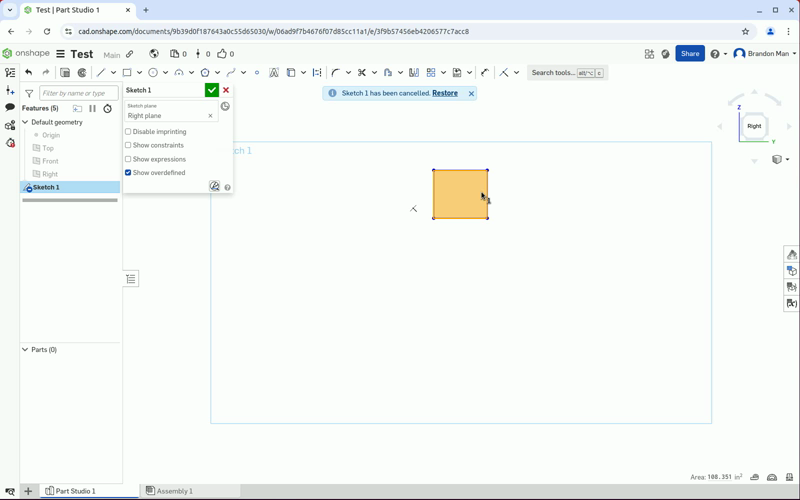
mouse_move(73, 352)
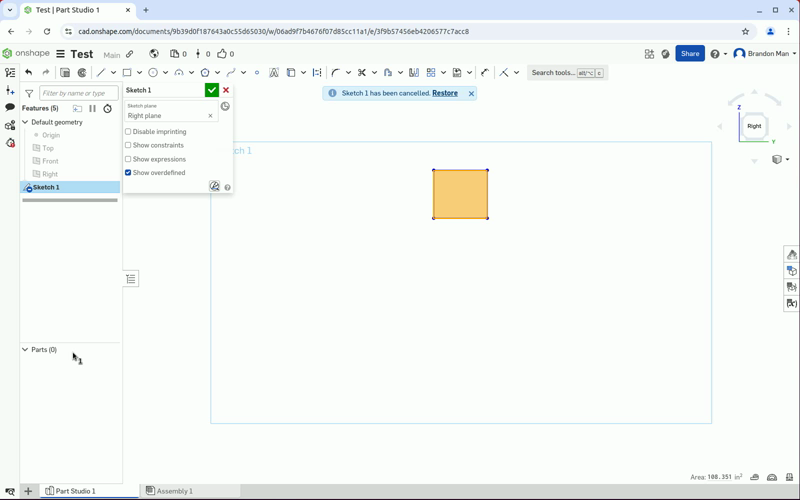
key(shift+y)
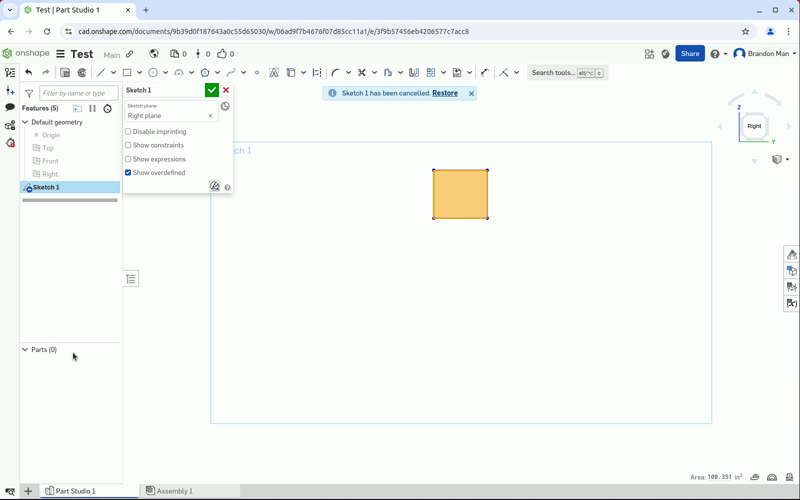
key(shift+e)
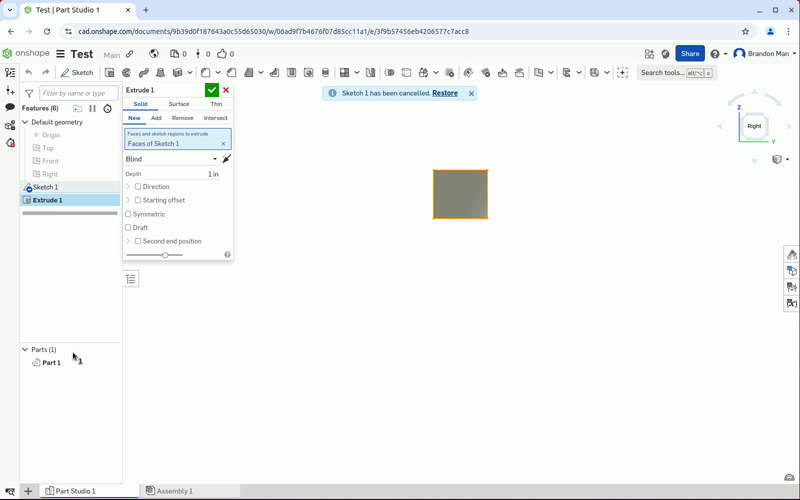
mouse_move(143, 106)
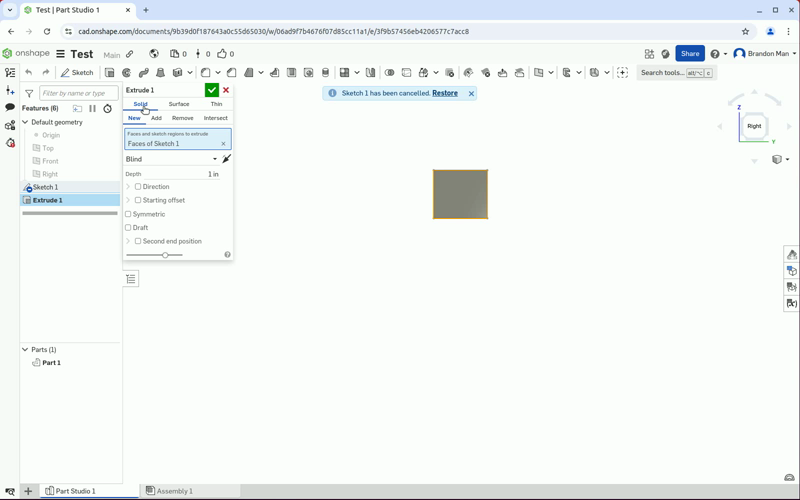
click(143, 106)
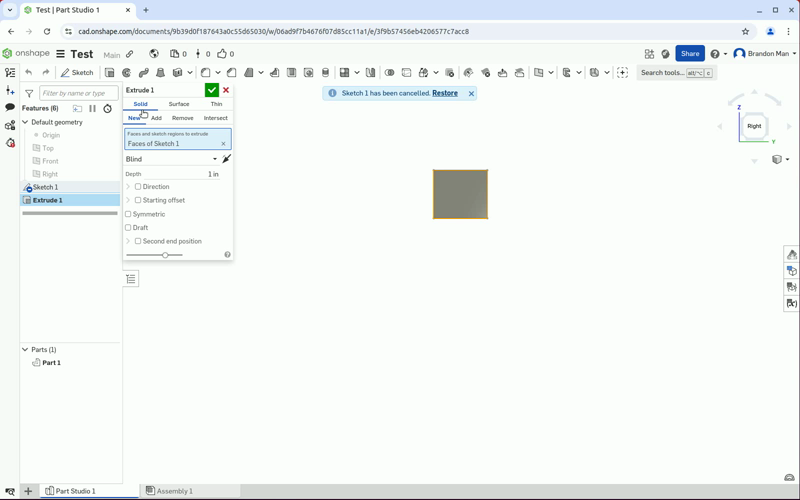
mouse_move(137, 120)
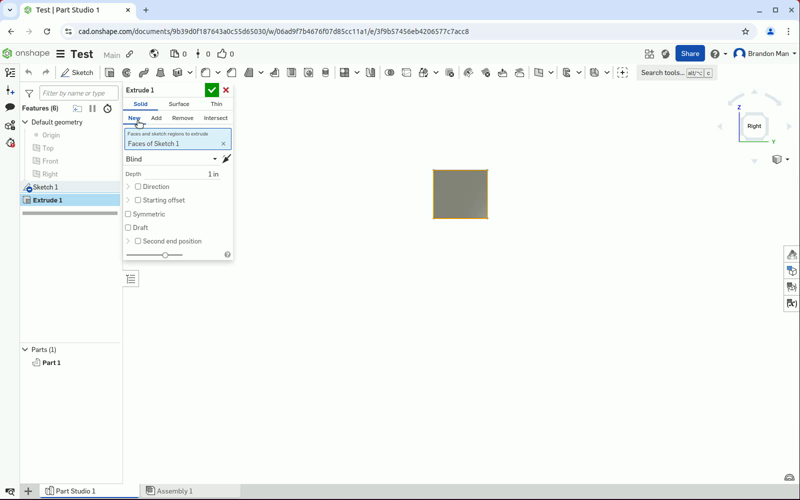
click(137, 120)
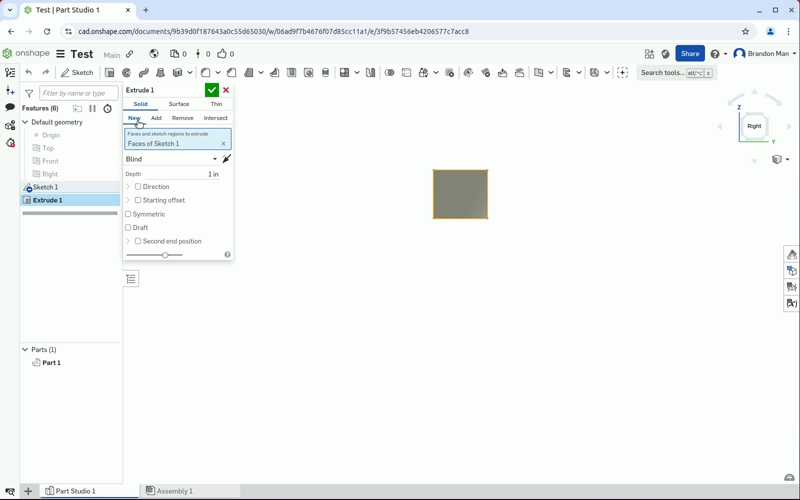
key(tab, 4)
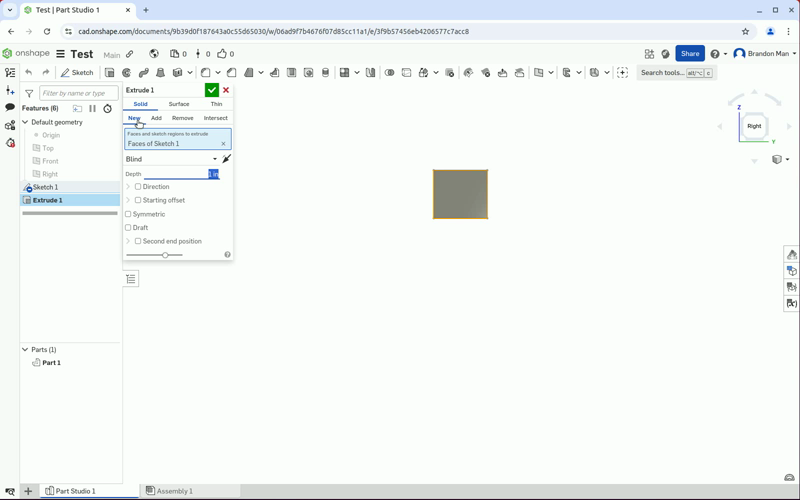
text(0.241)
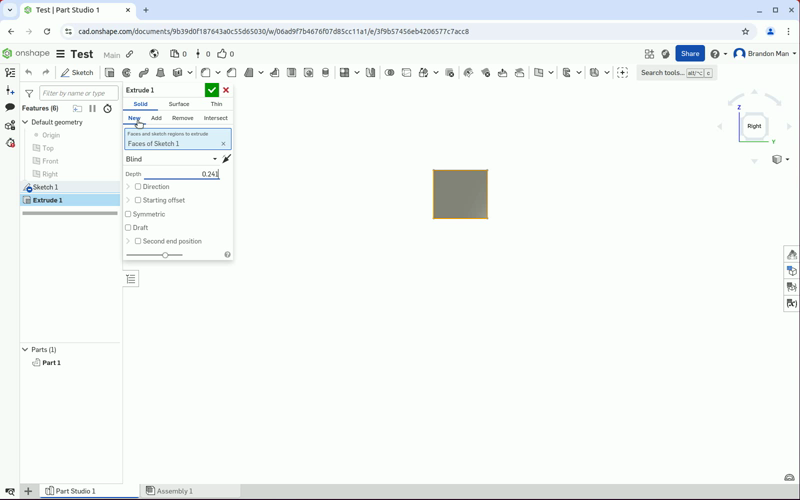
key(enter)
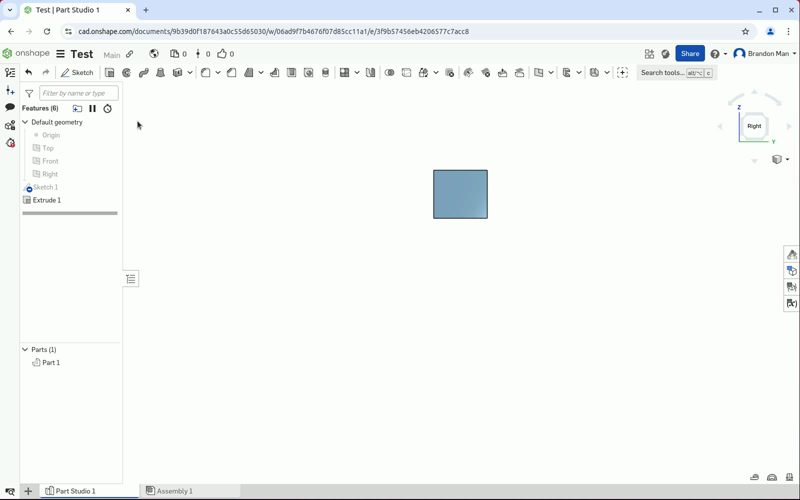
key(shift+h)
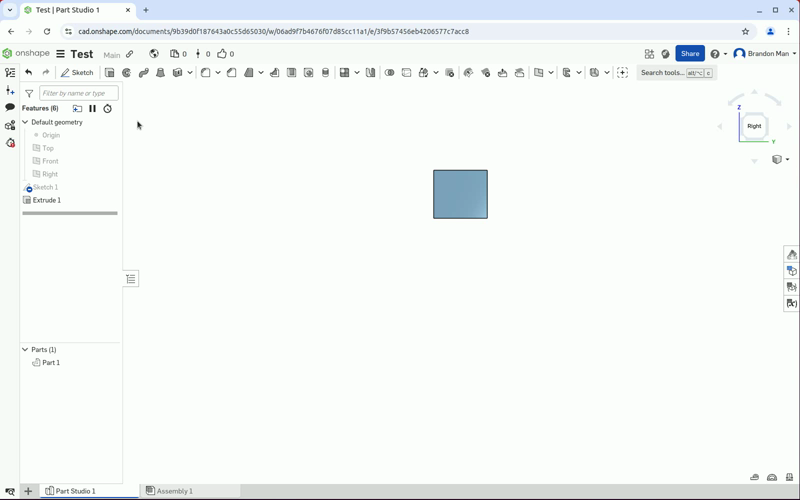
key(shift+h)
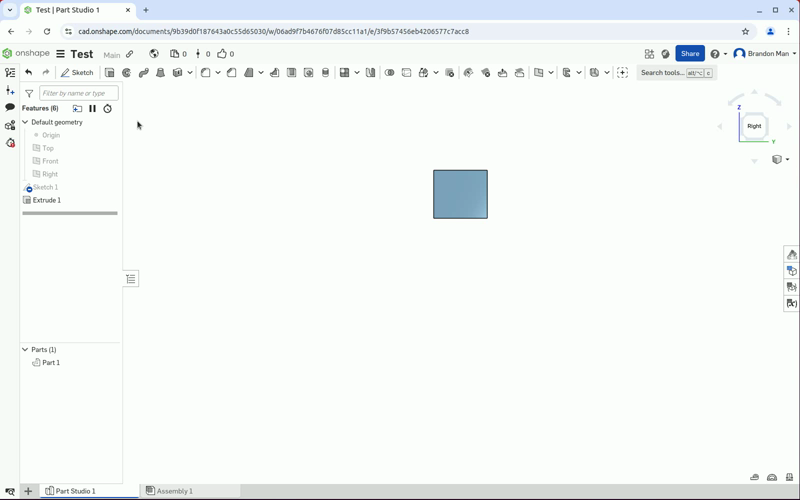
mouse_move(73, 189)
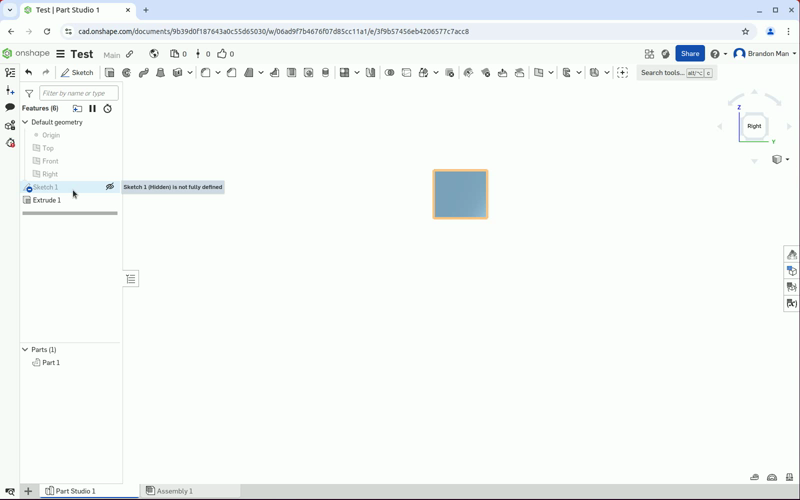
click(73, 189)
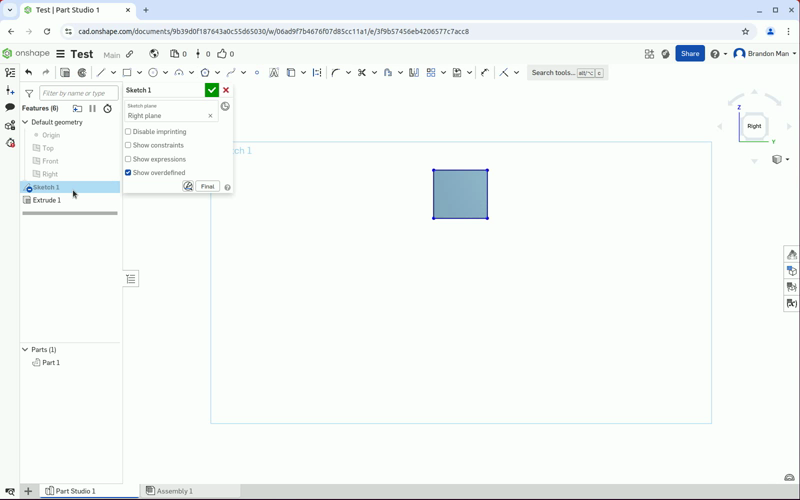
mouse_move(229, 92)
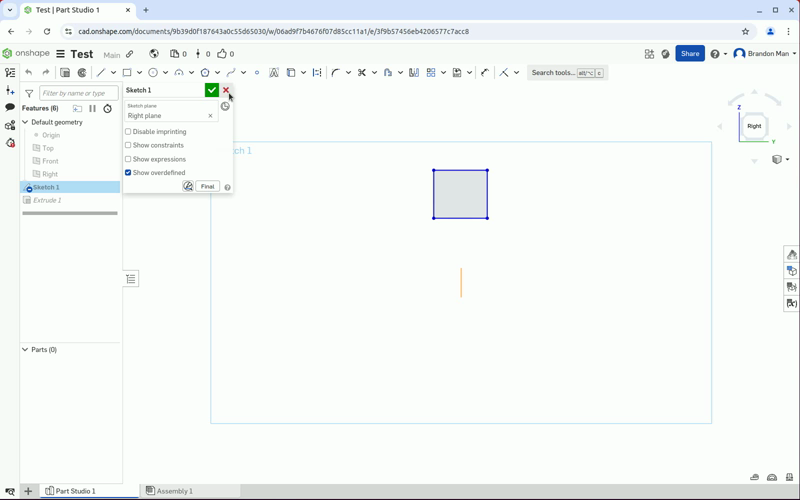
click(229, 92)
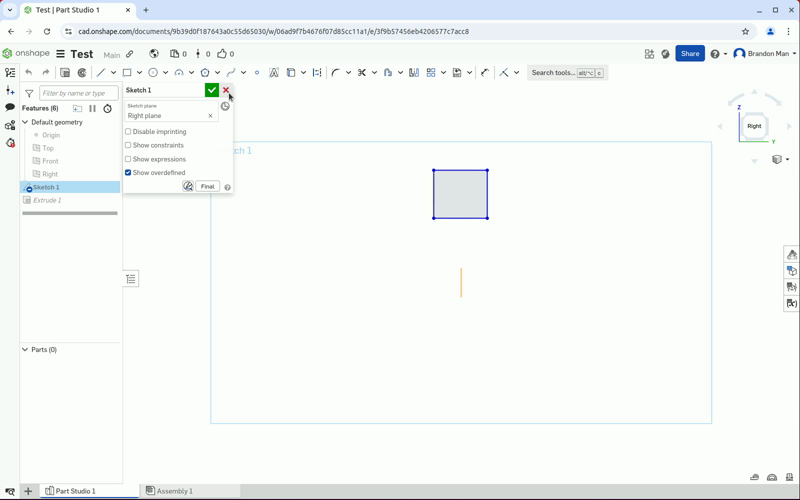
key(shift+s)
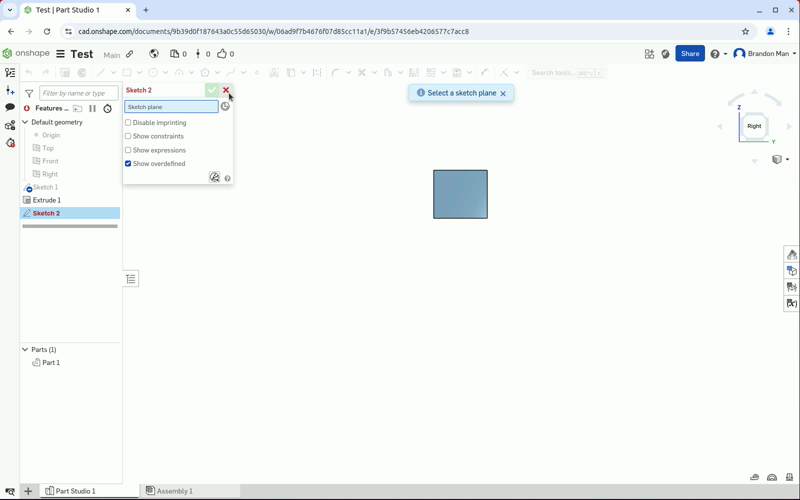
mouse_move(73, 176)
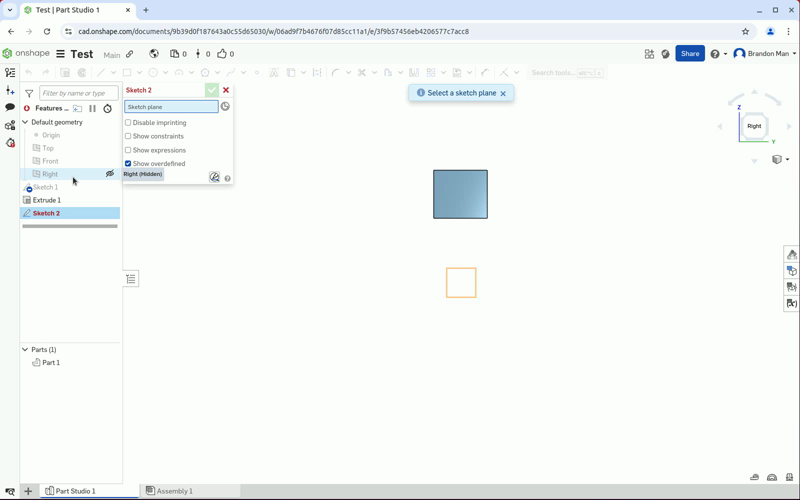
click(73, 176)
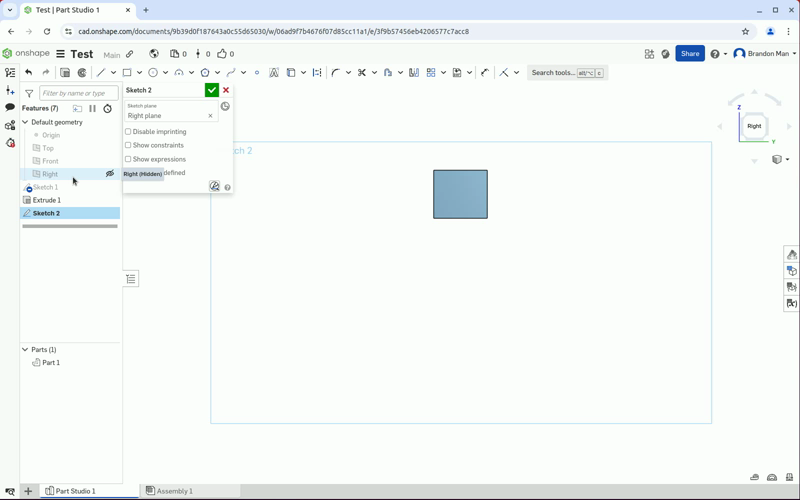
mouse_move(73, 352)
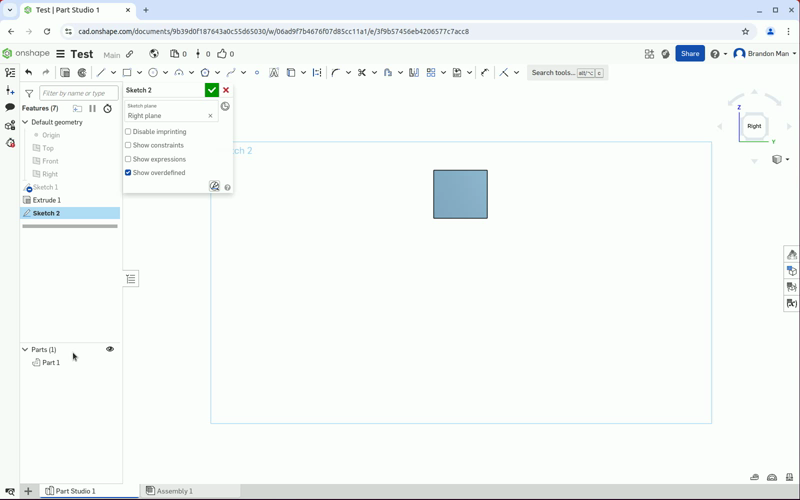
key(y)
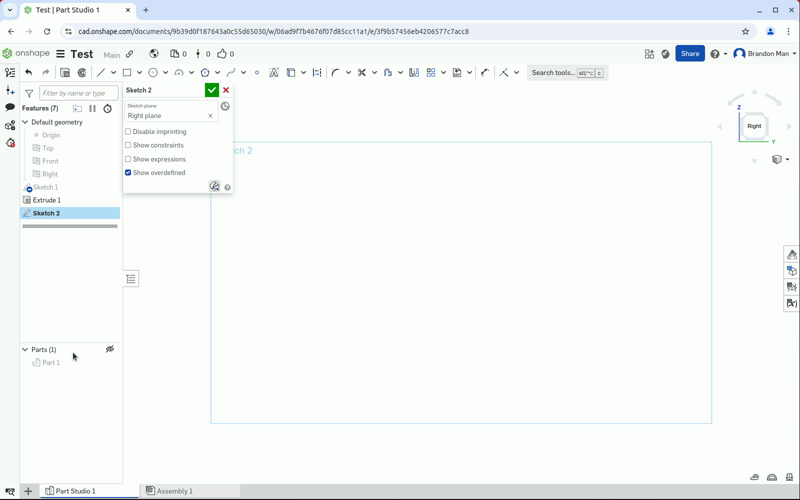
key(l)
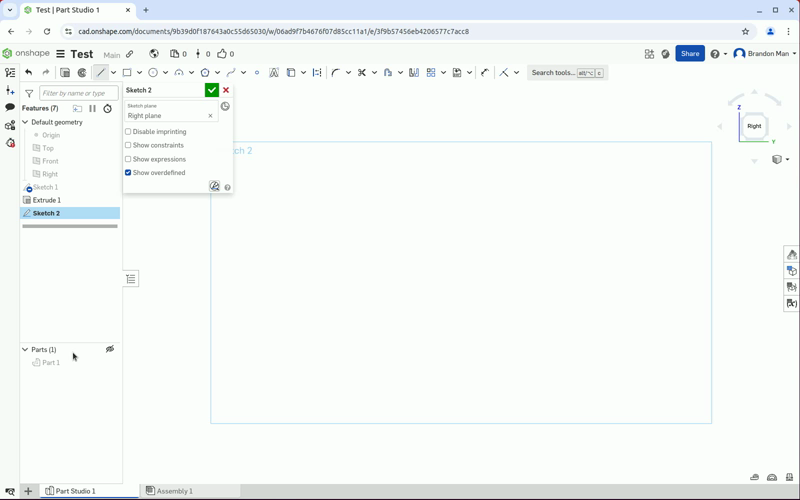
key_down(shift)
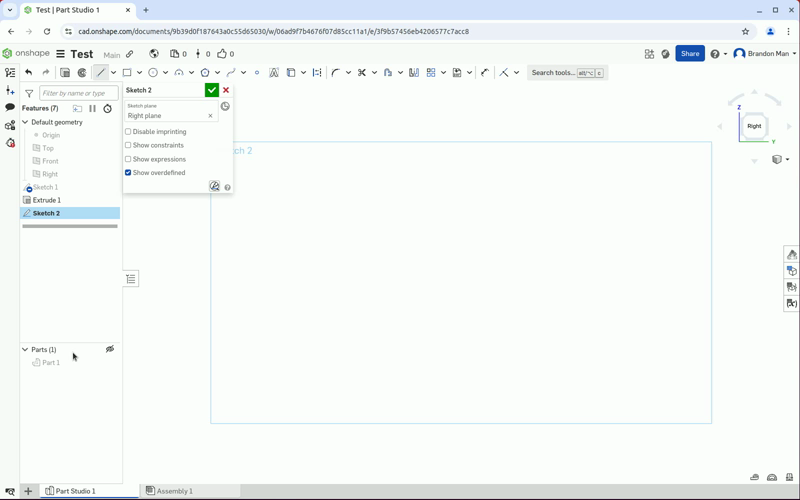
mouse_move(433, 395)
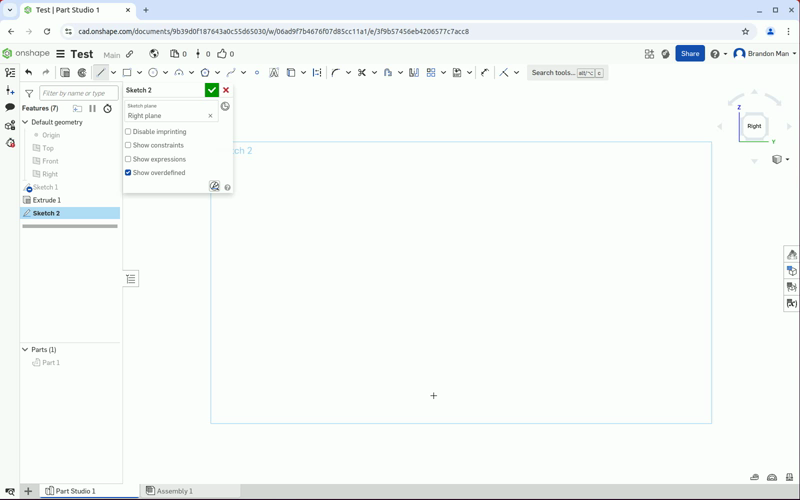
click(433, 395)
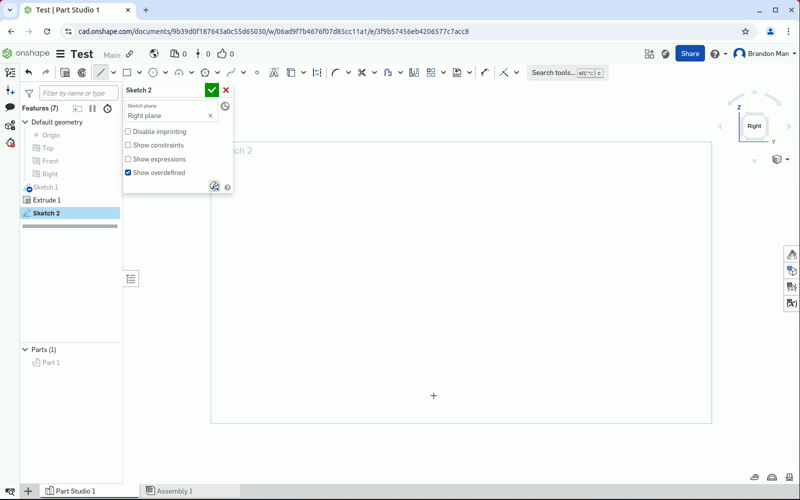
key_up(shift)
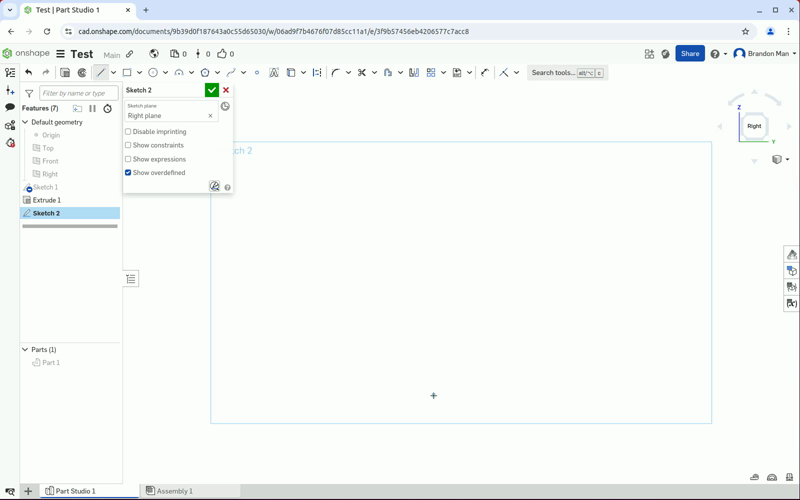
key_down(shift)
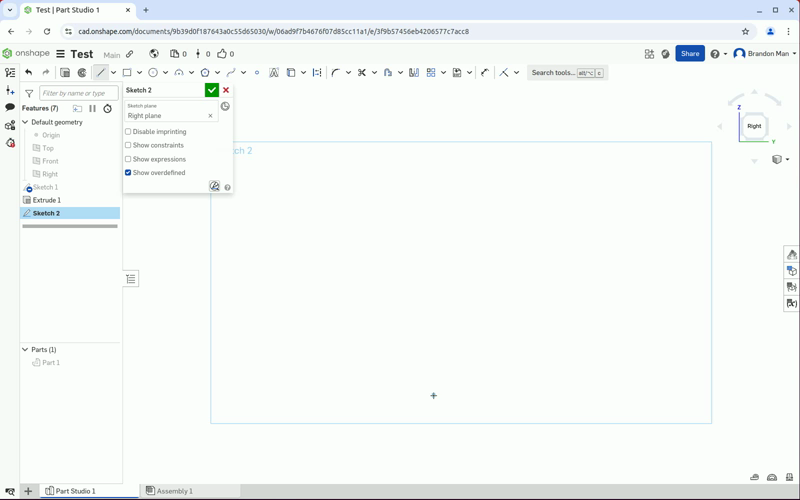
mouse_move(463, 395)
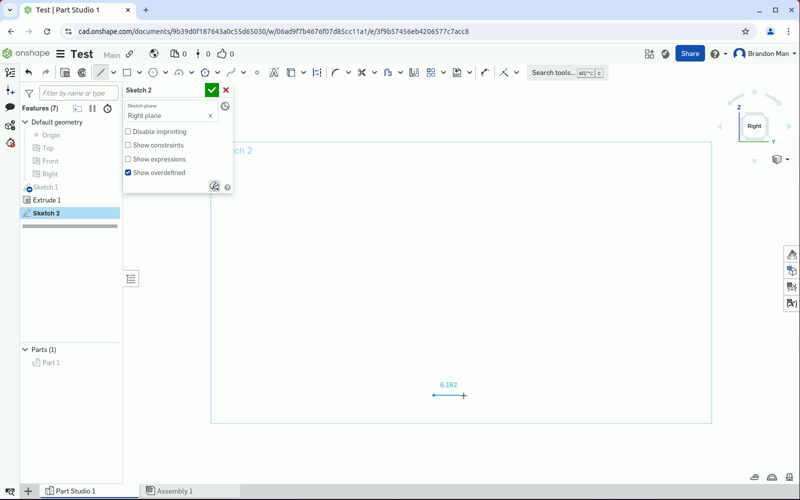
mouse_move(485, 395)
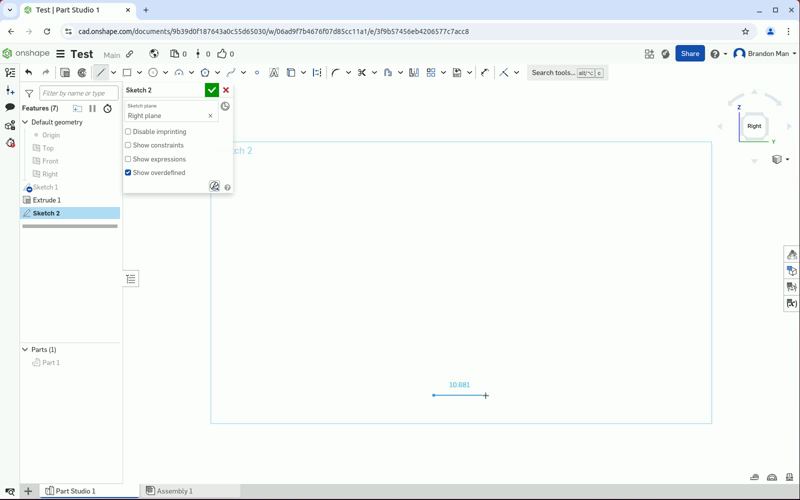
click(485, 395)
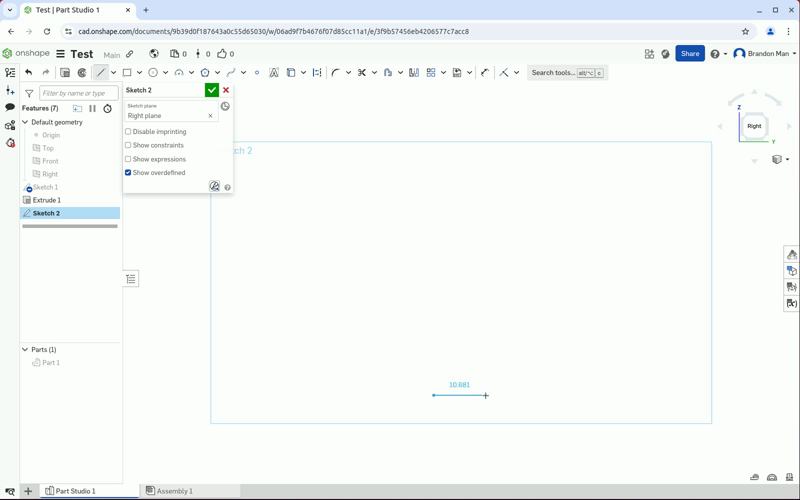
key_up(shift)
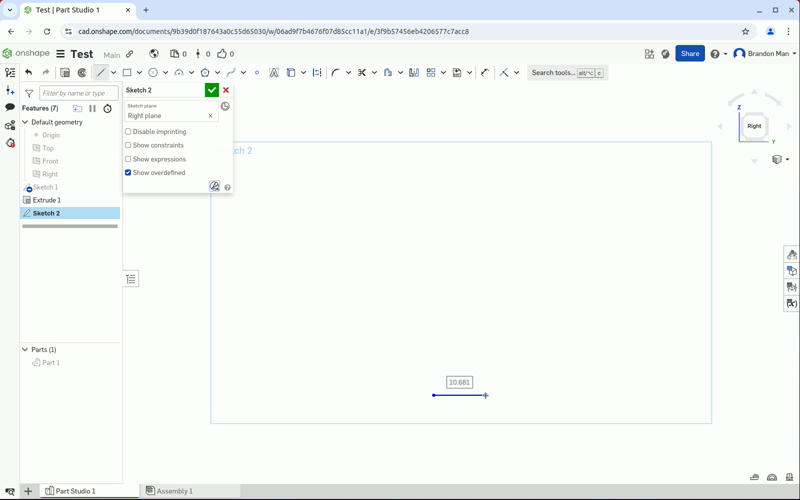
key_down(shift)
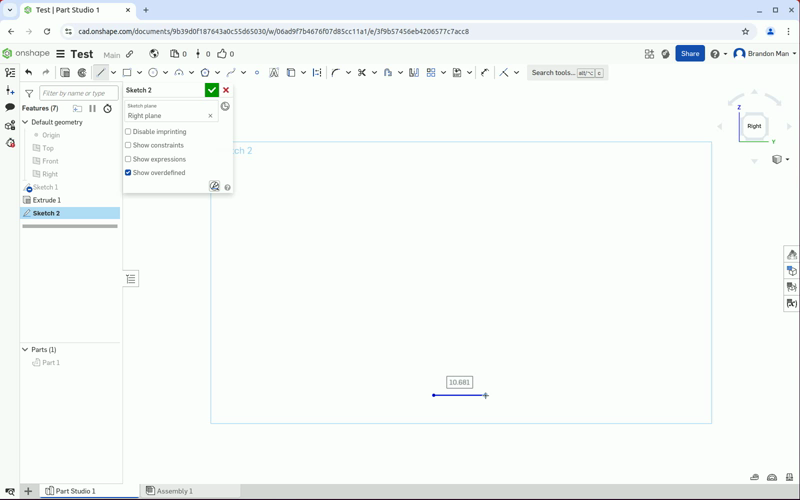
mouse_move(485, 219)
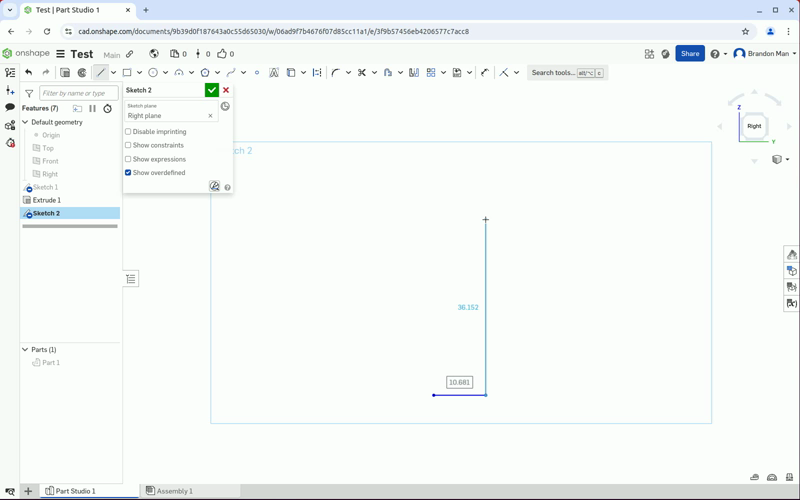
click(485, 219)
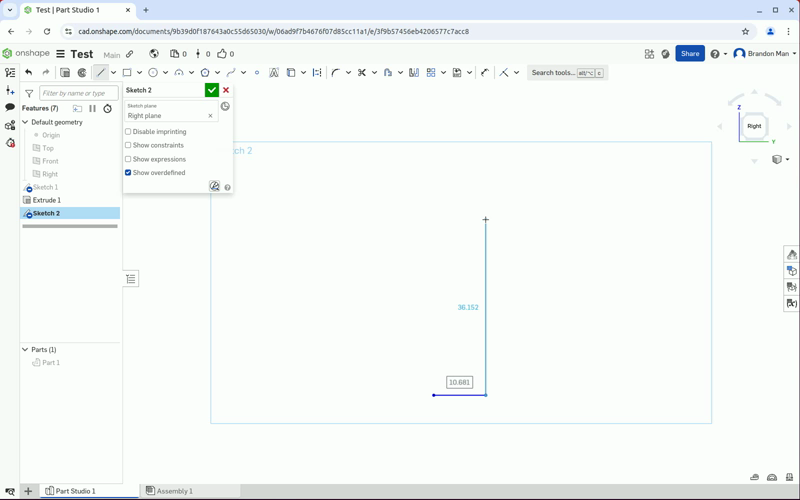
key_up(shift)
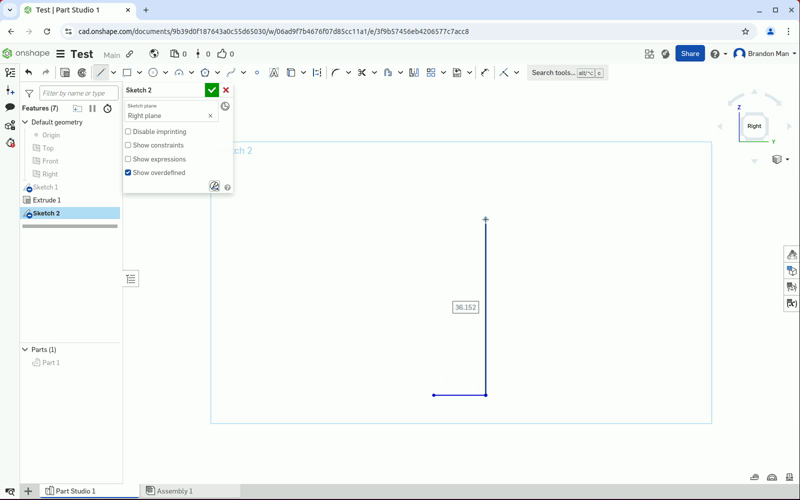
key_down(shift)
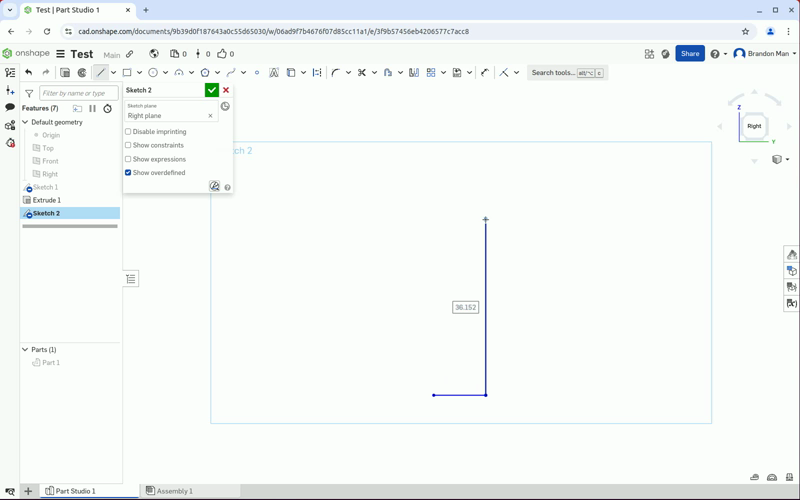
mouse_move(515, 219)
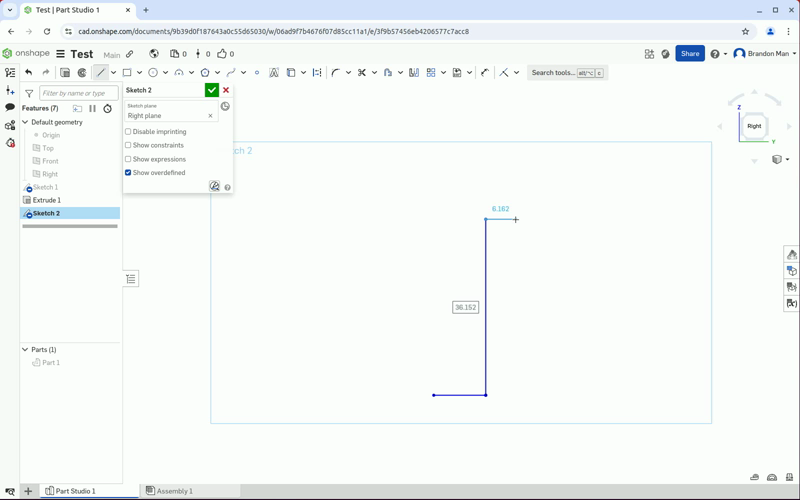
mouse_move(433, 219)
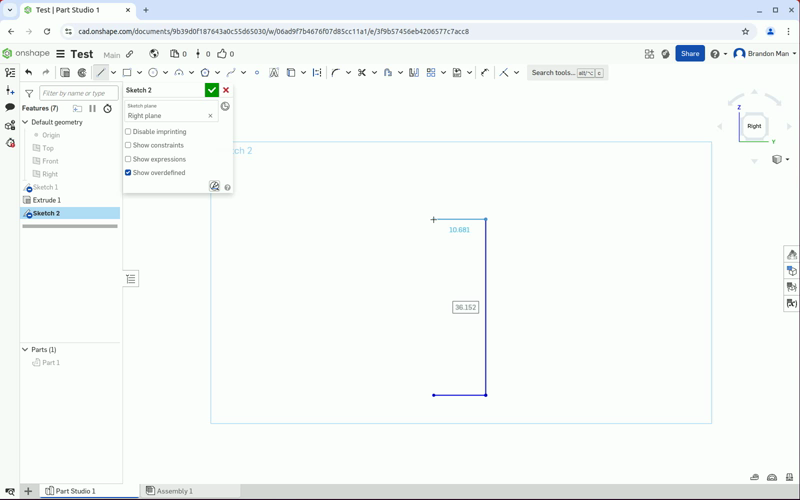
click(433, 219)
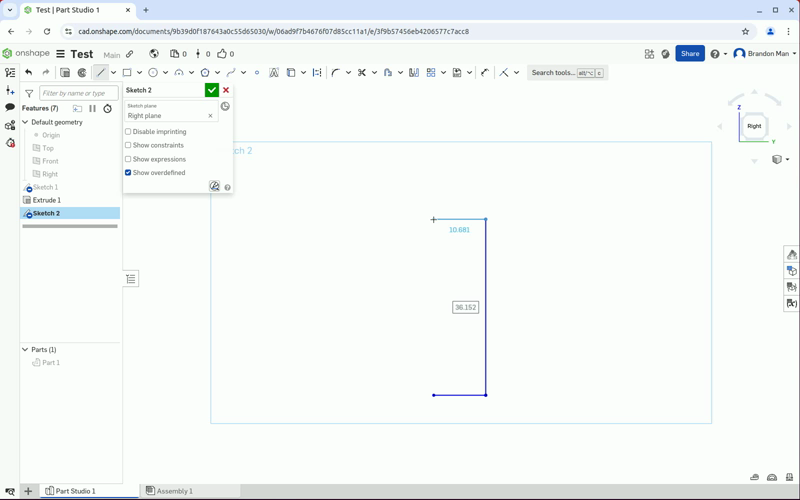
key_up(shift)
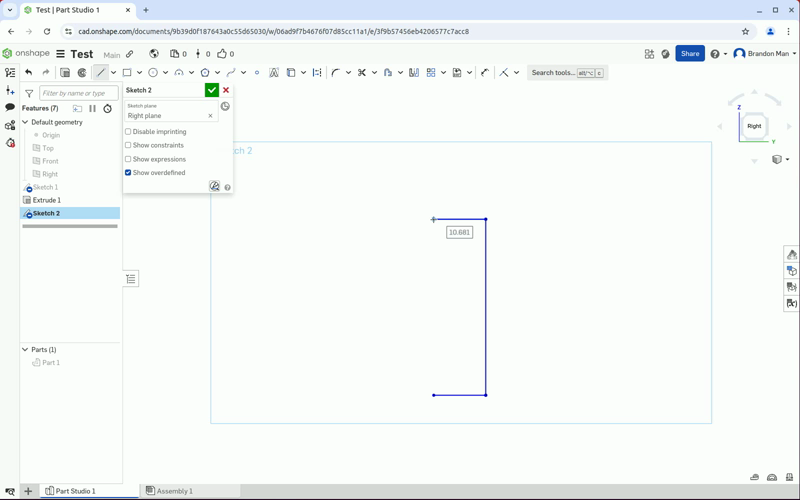
key_down(shift)
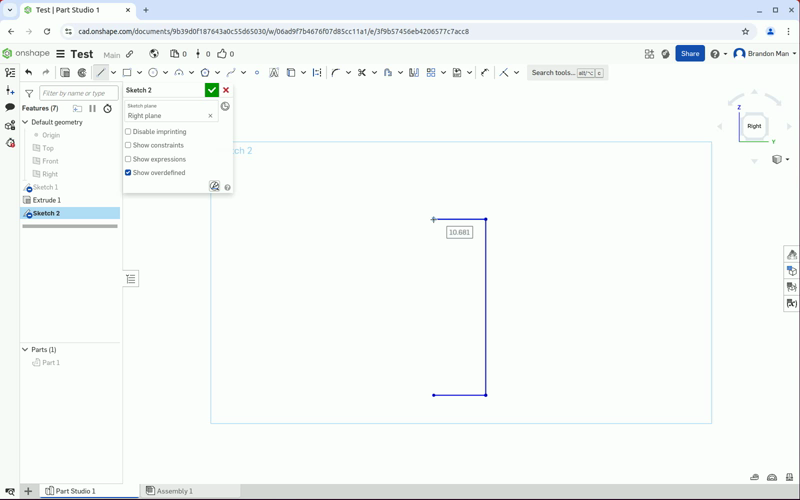
mouse_move(433, 395)
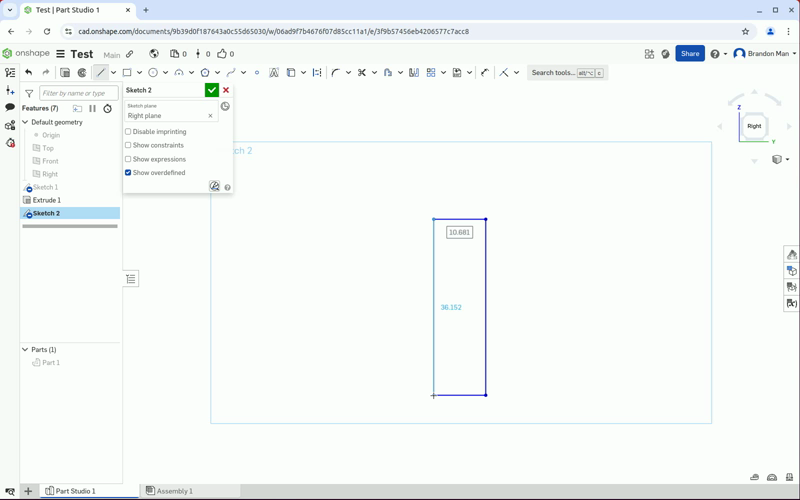
key_up(shift)
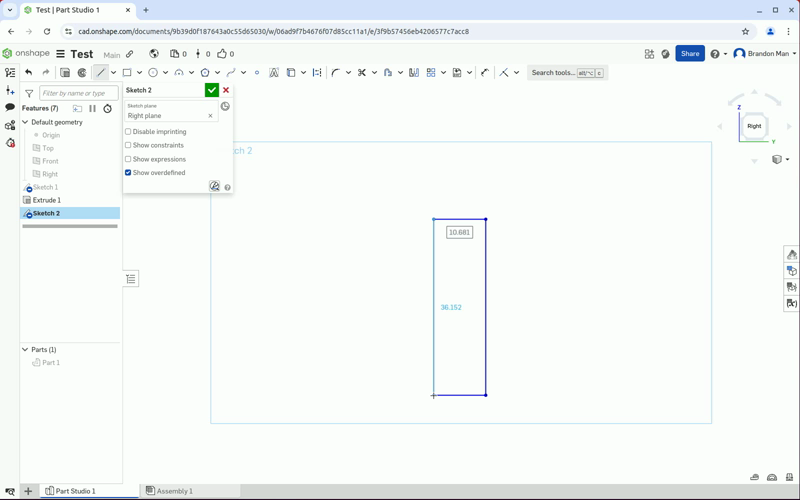
click(433, 395)
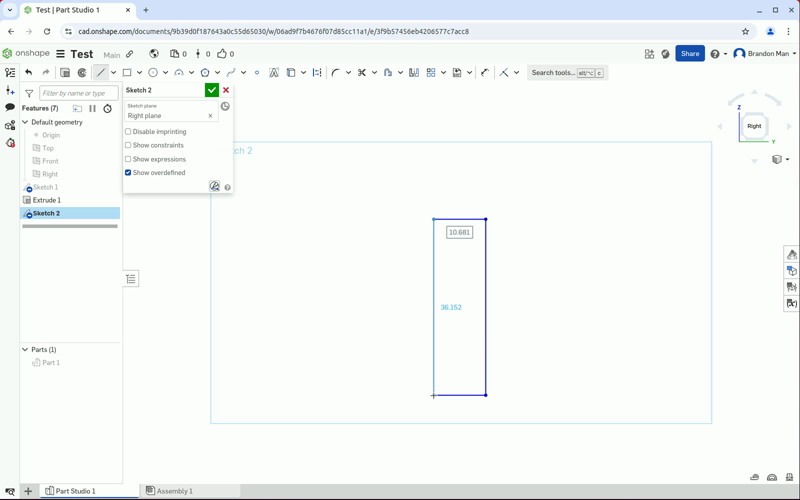
key(esc)
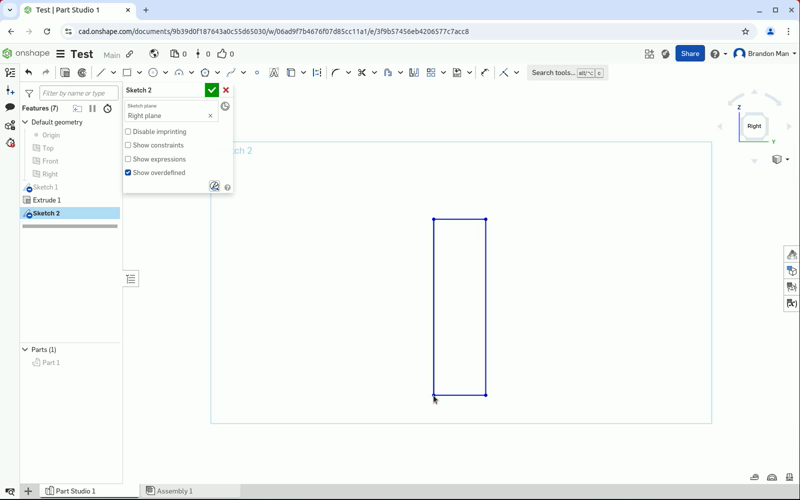
mouse_move(455, 268)
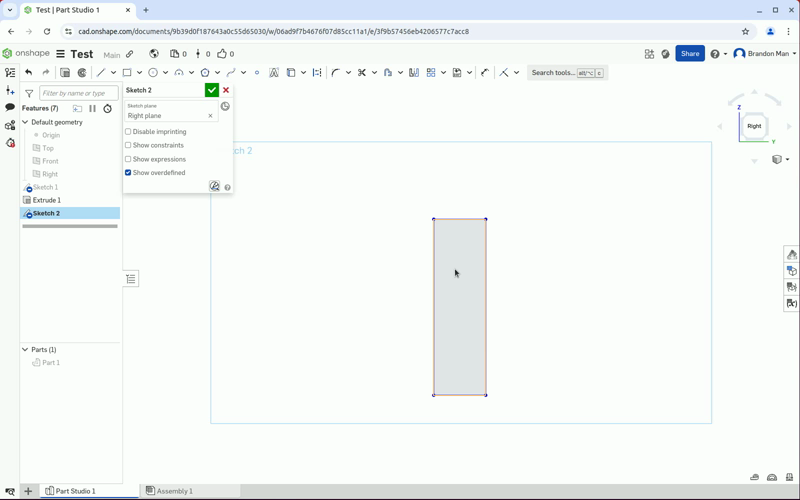
click(455, 268)
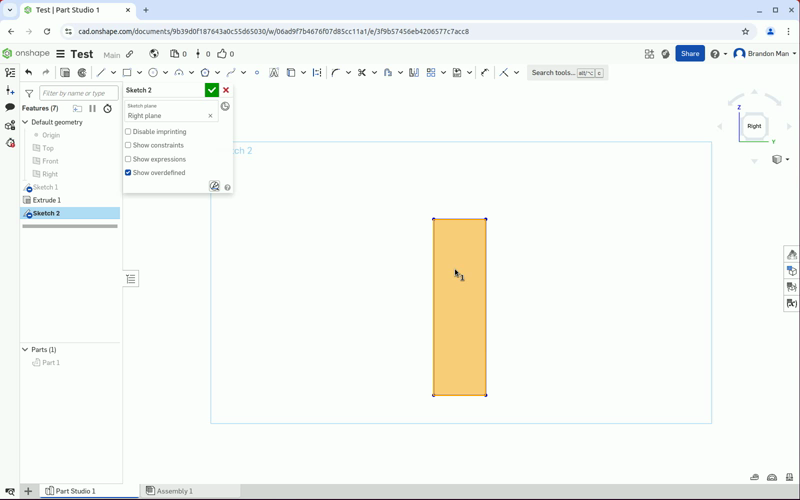
mouse_move(73, 352)
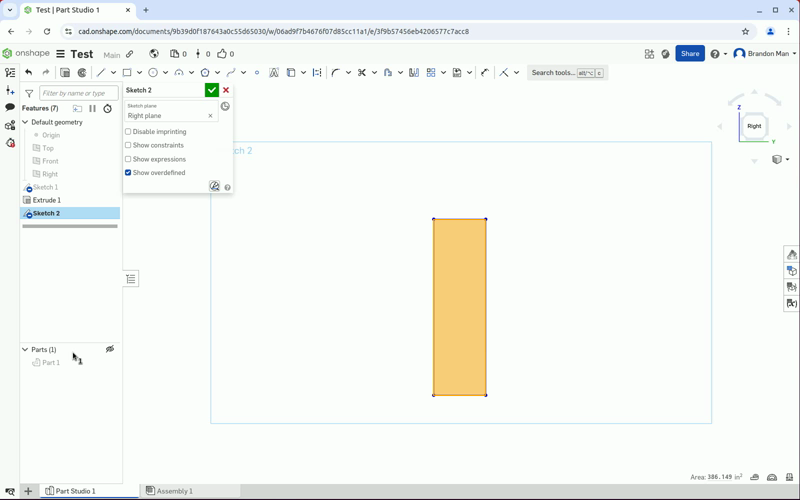
key(shift+y)
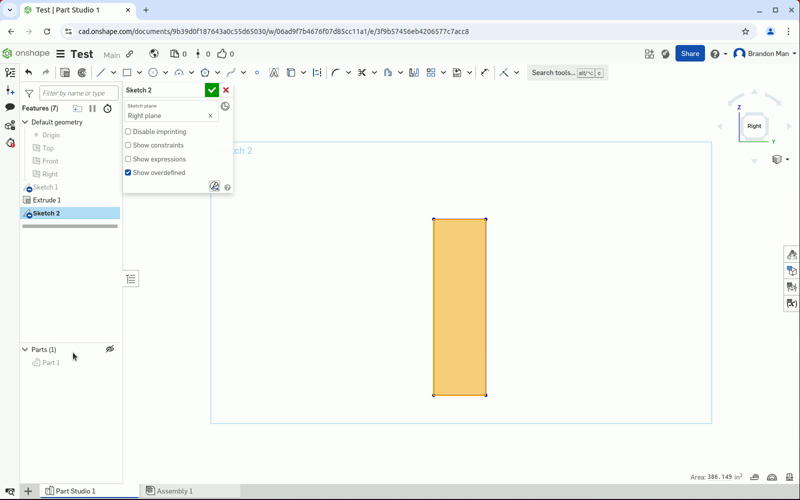
key(shift+e)
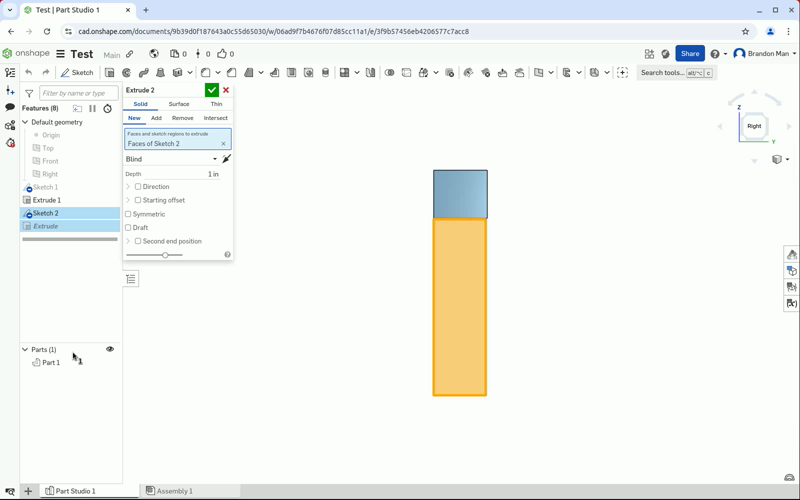
mouse_move(143, 106)
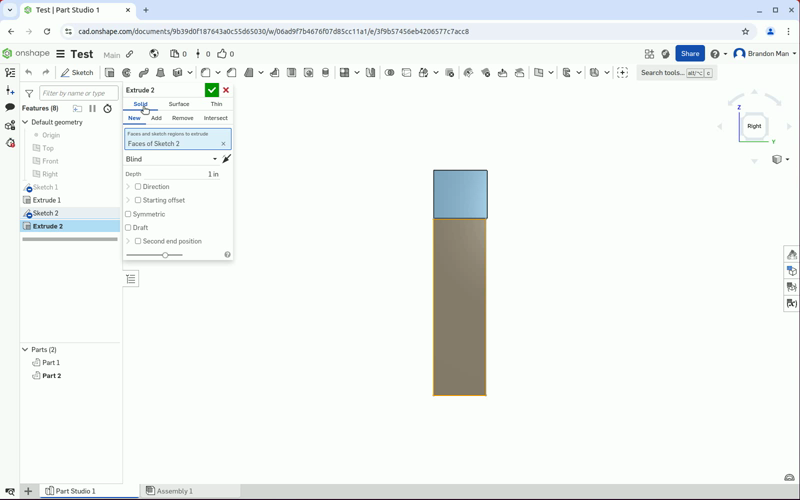
click(143, 106)
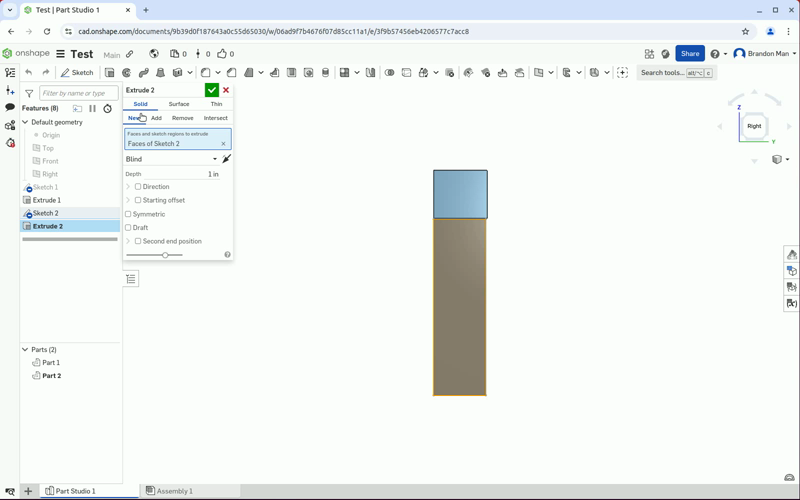
mouse_move(137, 120)
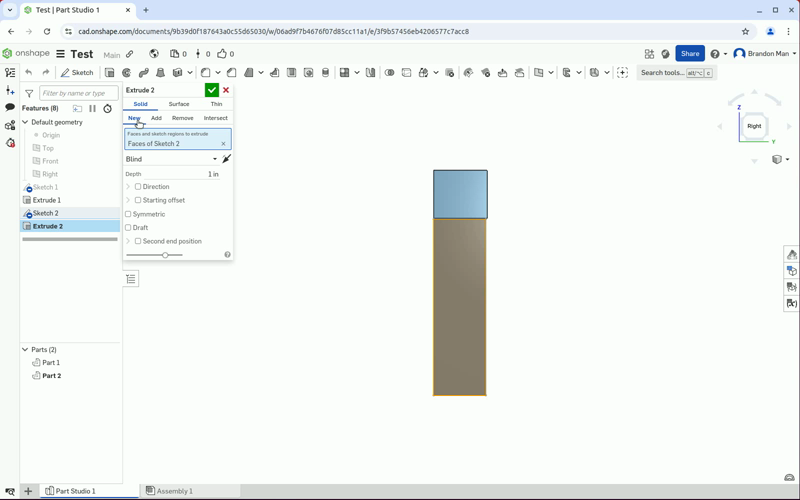
click(137, 120)
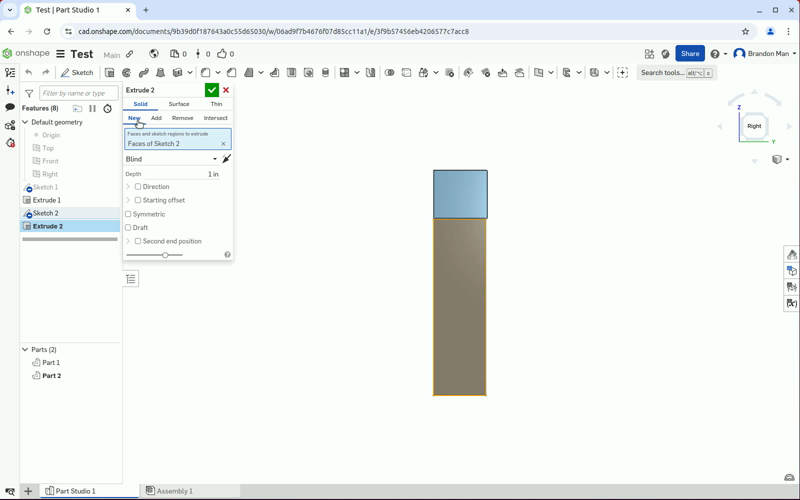
key(tab, 4)
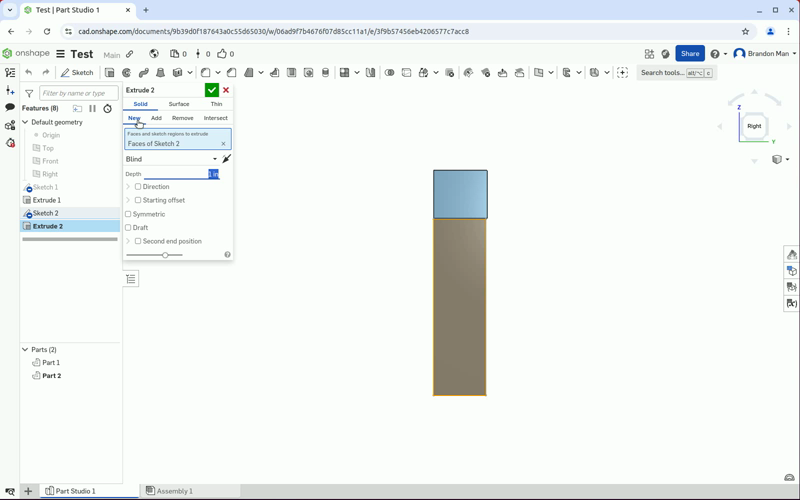
text(0.241)
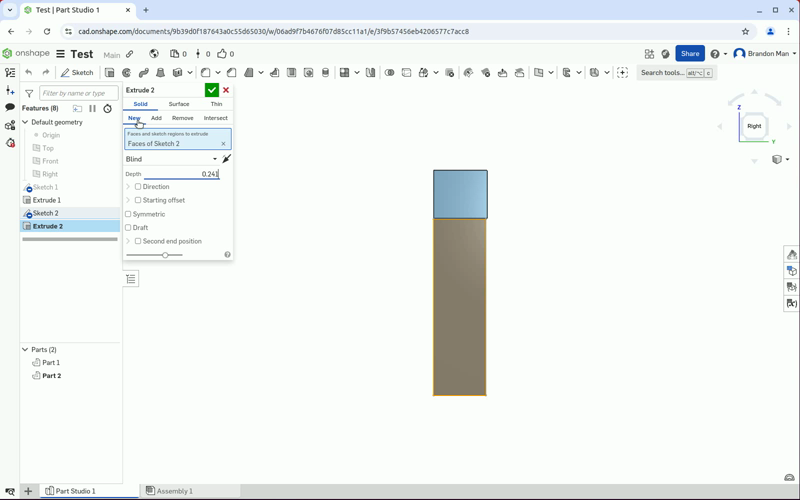
key(enter)
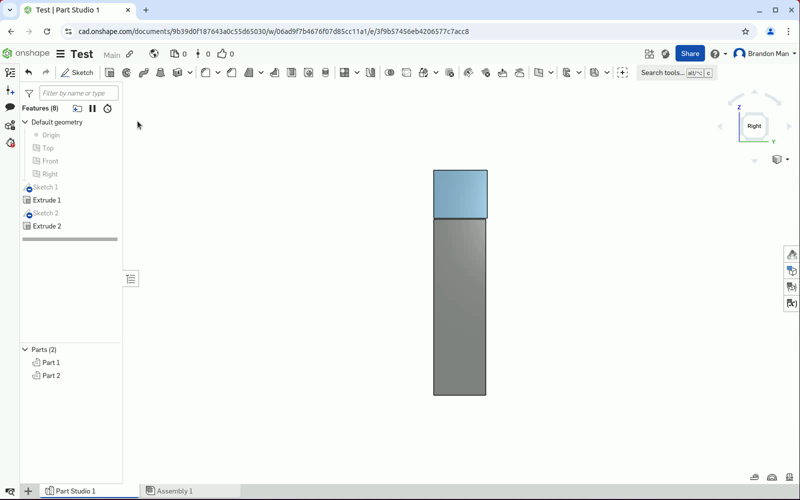
key(shift+h)
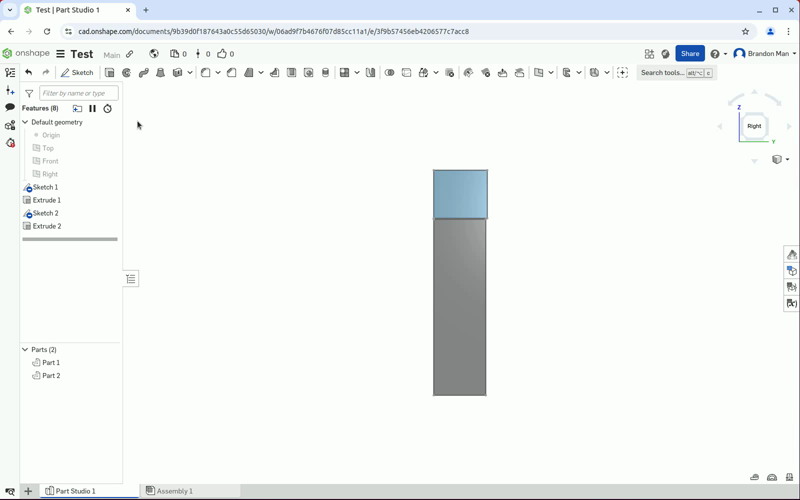
key(shift+h)
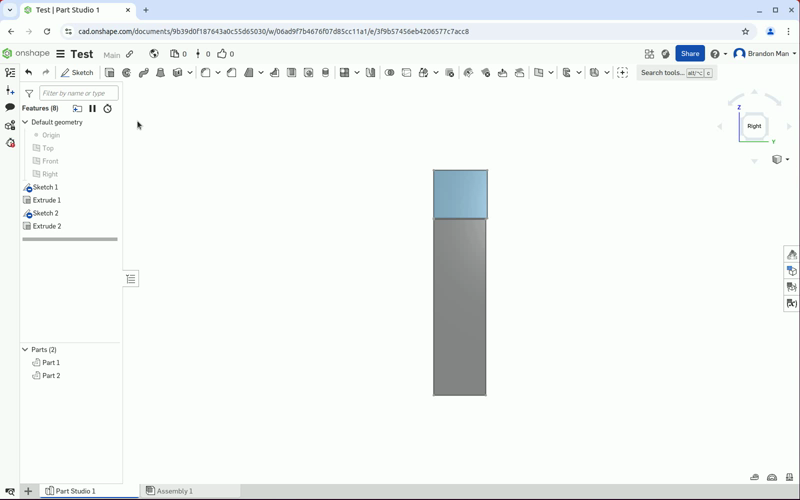
key(shift+7)
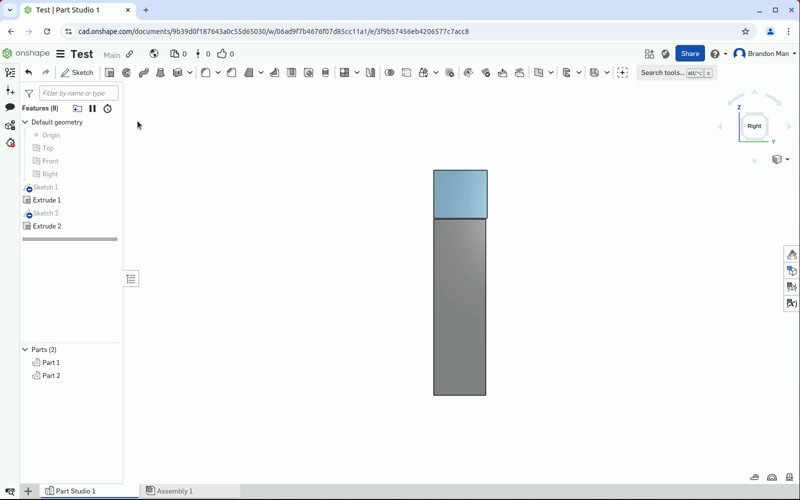
key(right, 2)
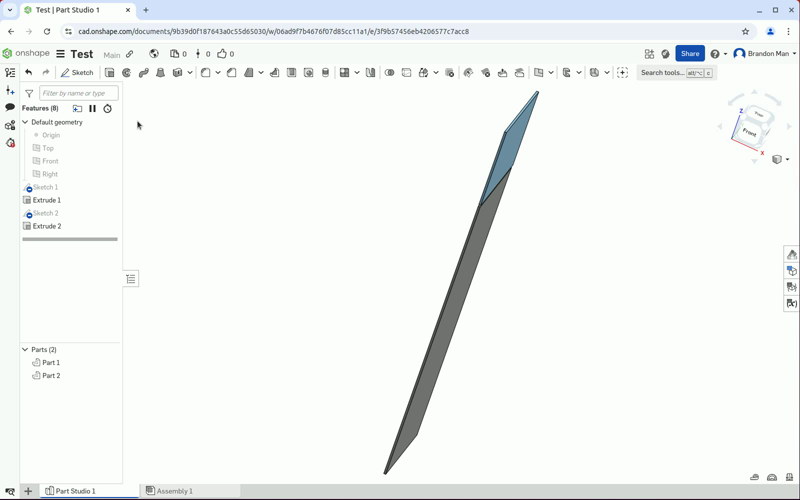
key(down, 2)
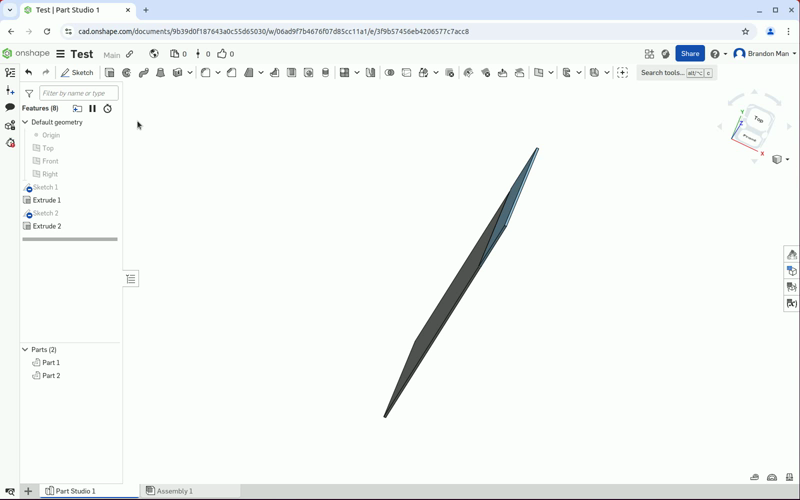
key(up, 2)
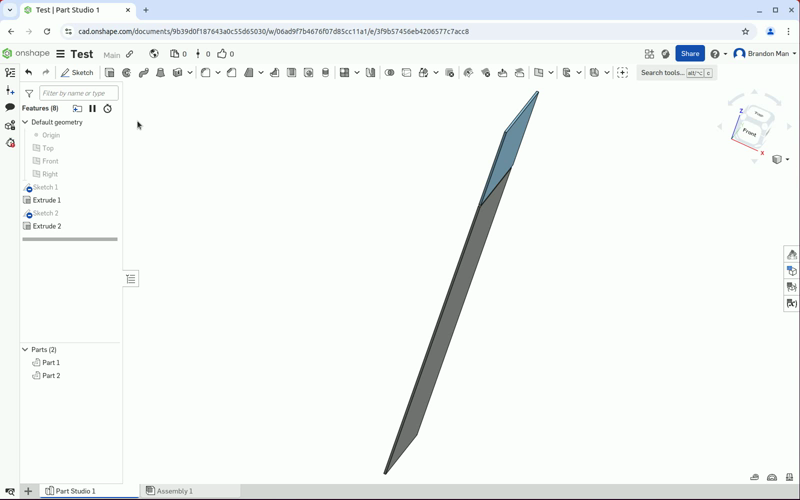
key(left, 2)
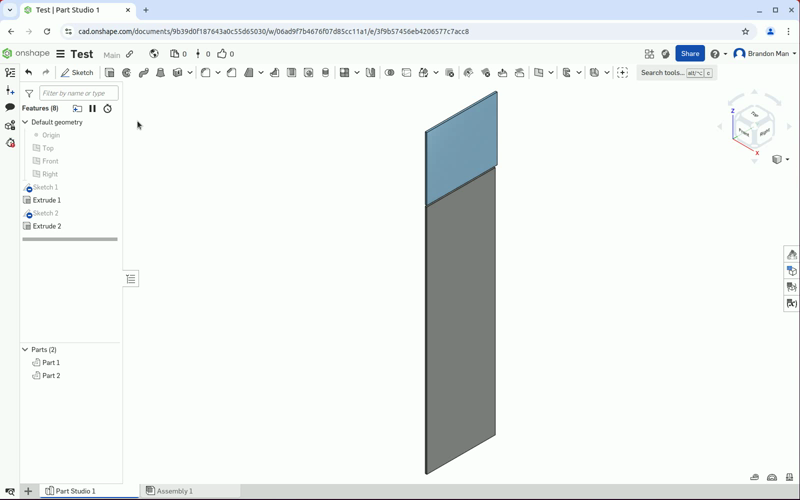
mouse_move(73, 189)
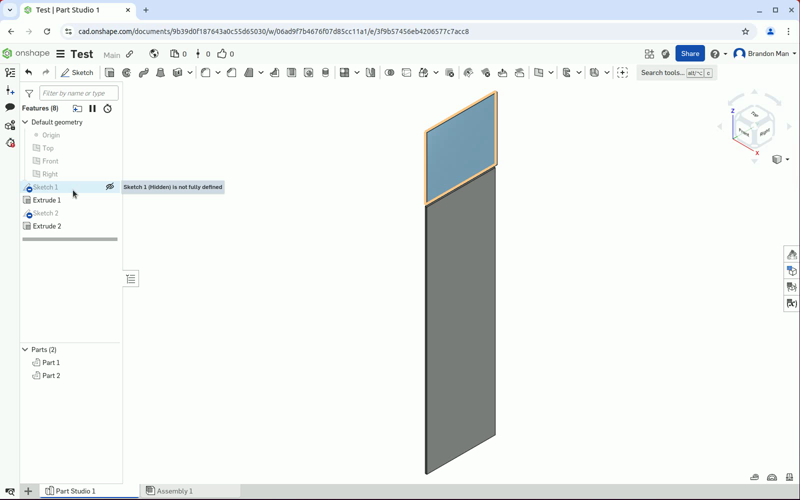
click(73, 189)